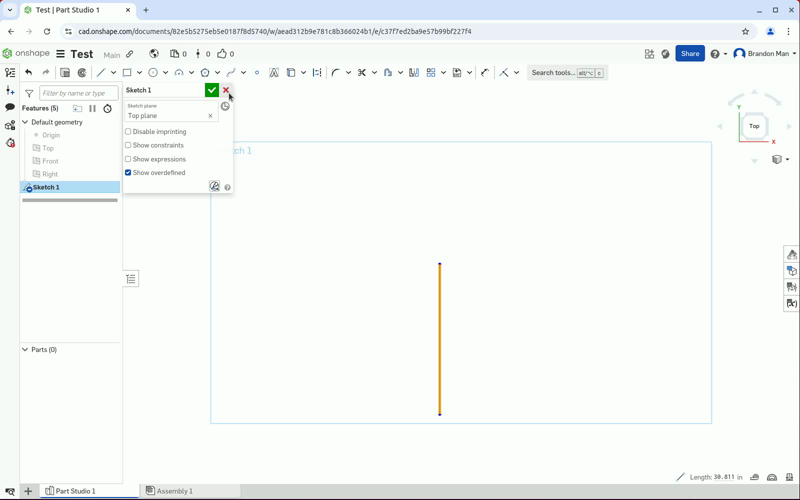
key(shift+h)
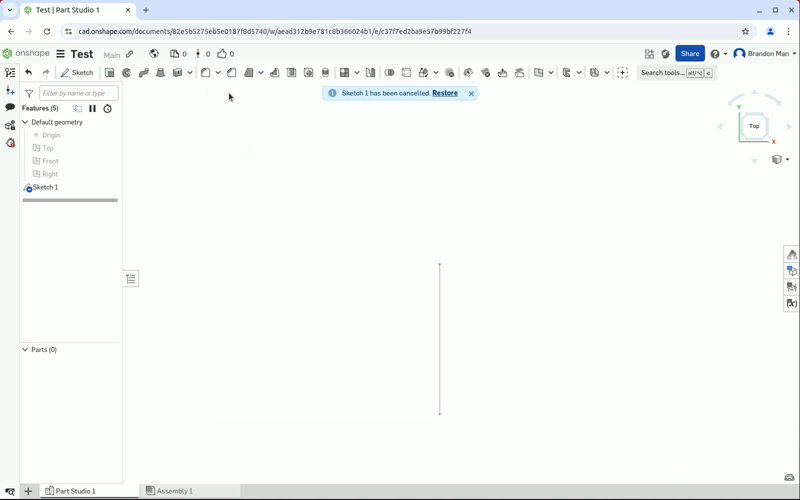
key(shift+s)
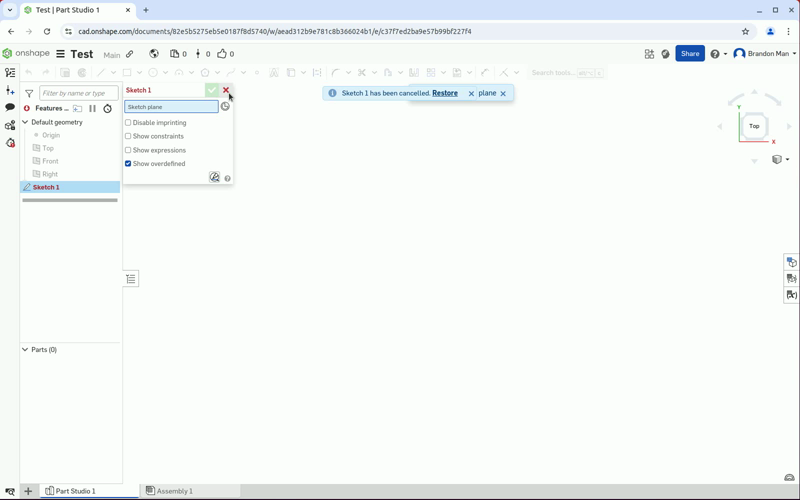
mouse_move(73, 150)
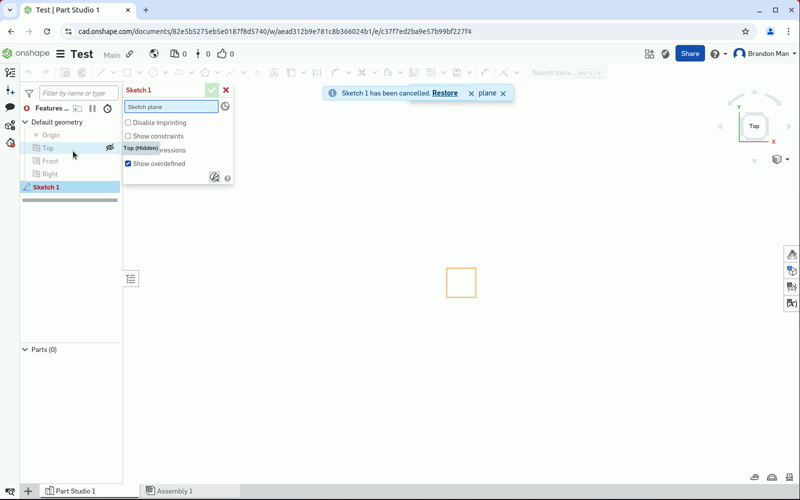
click(73, 150)
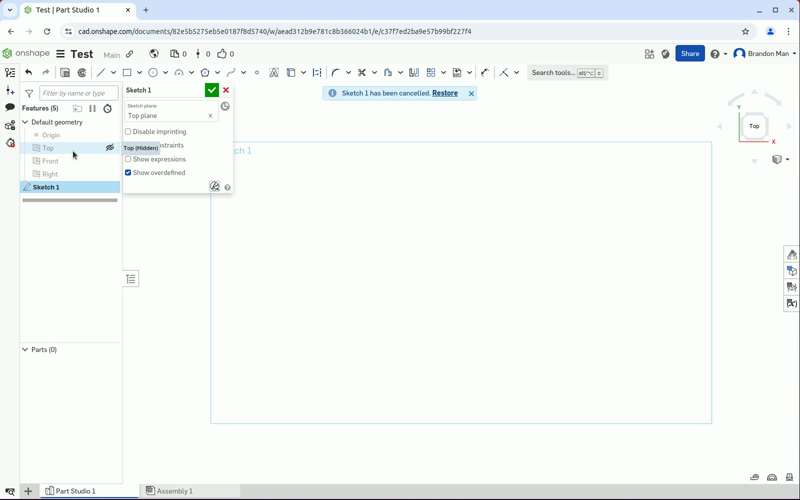
mouse_move(73, 352)
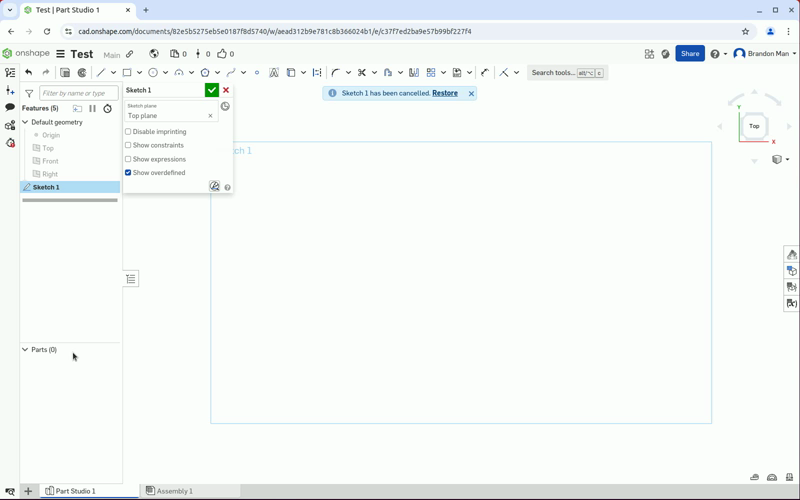
key(y)
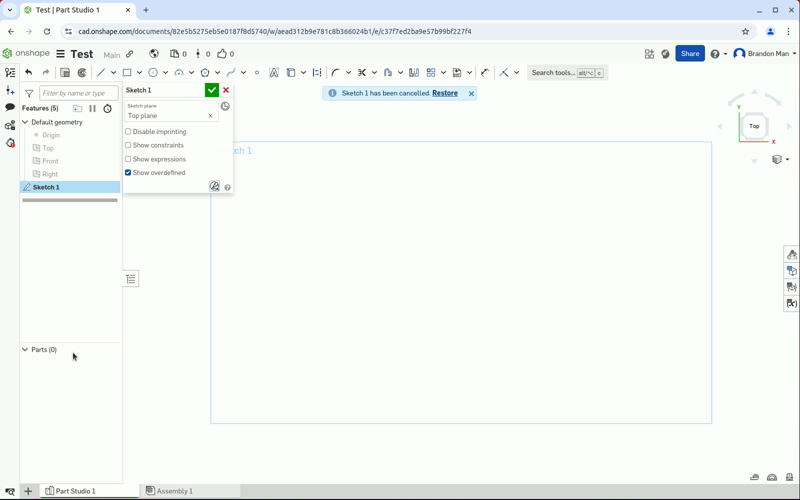
key(l)
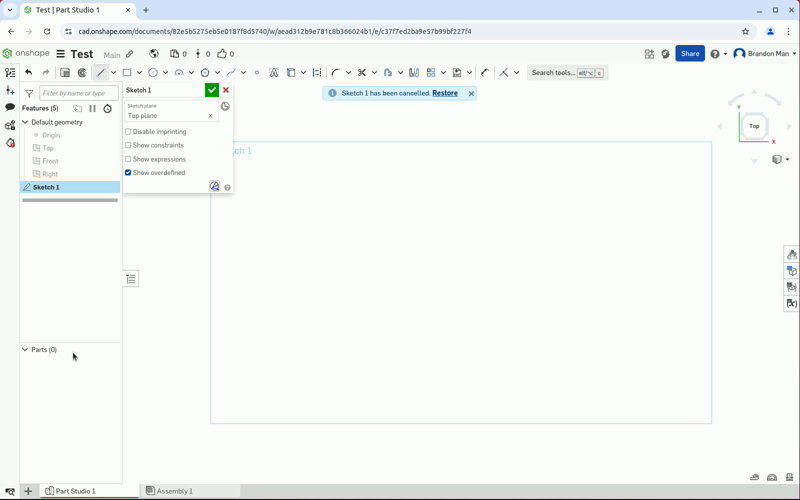
key_down(shift)
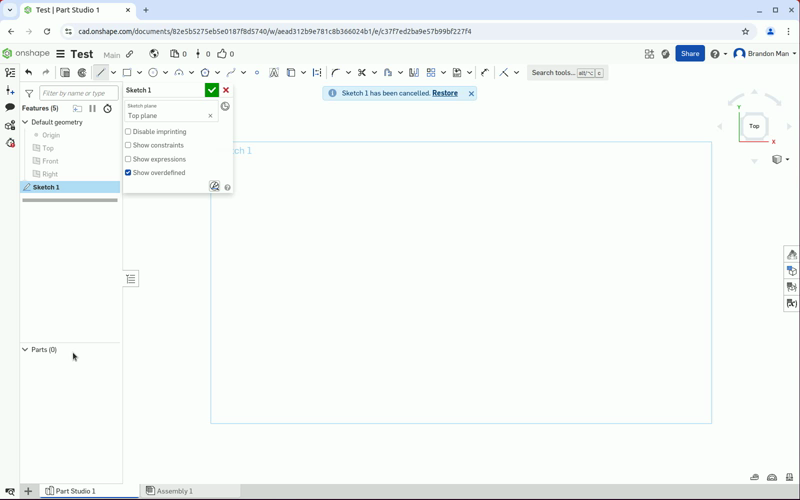
mouse_move(401, 395)
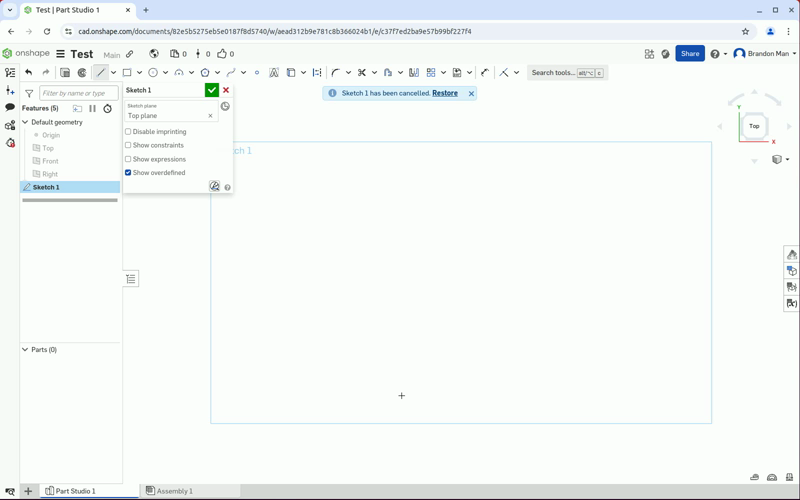
click(401, 395)
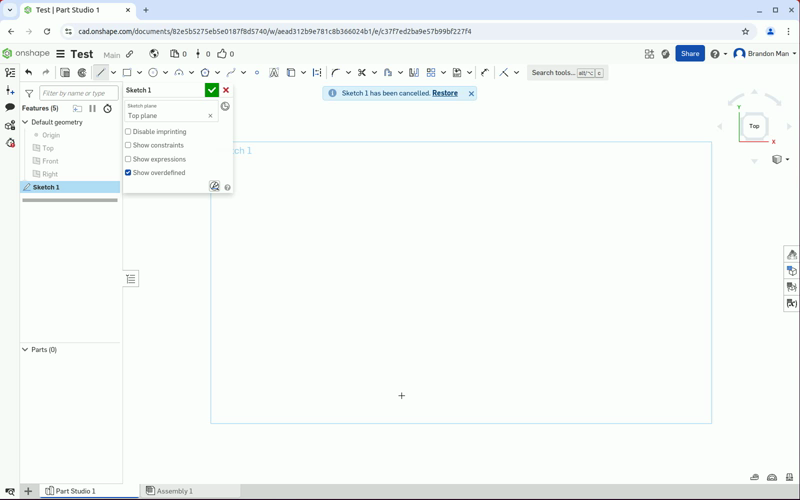
key_up(shift)
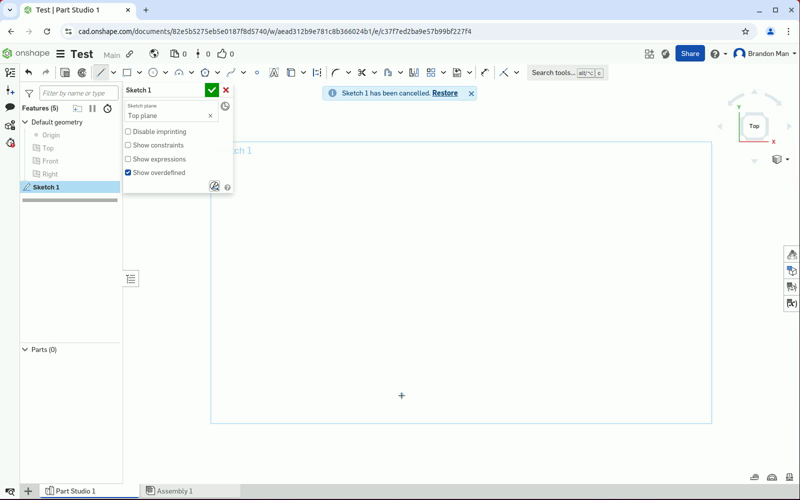
key_down(shift)
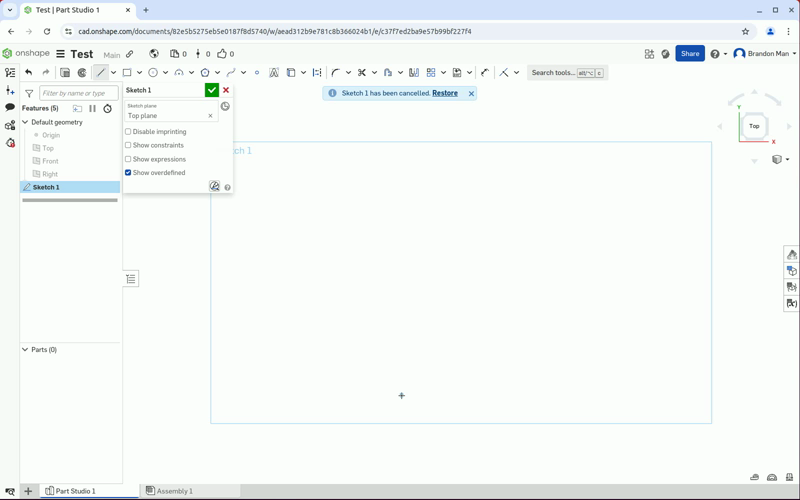
mouse_move(519, 395)
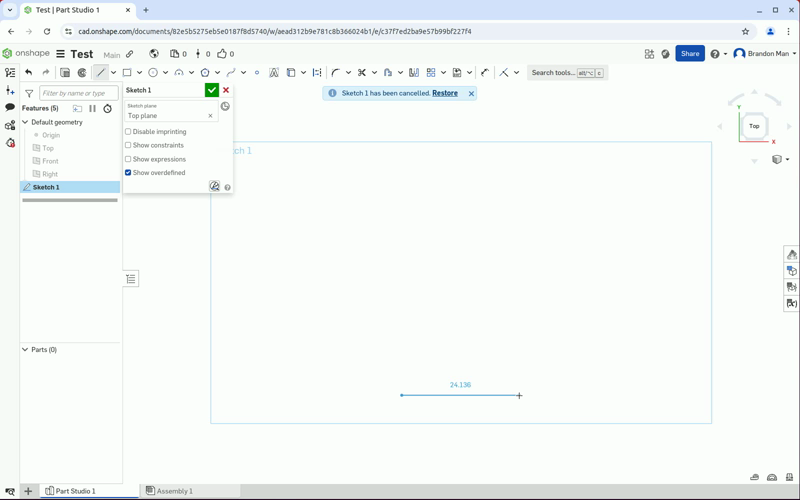
click(519, 395)
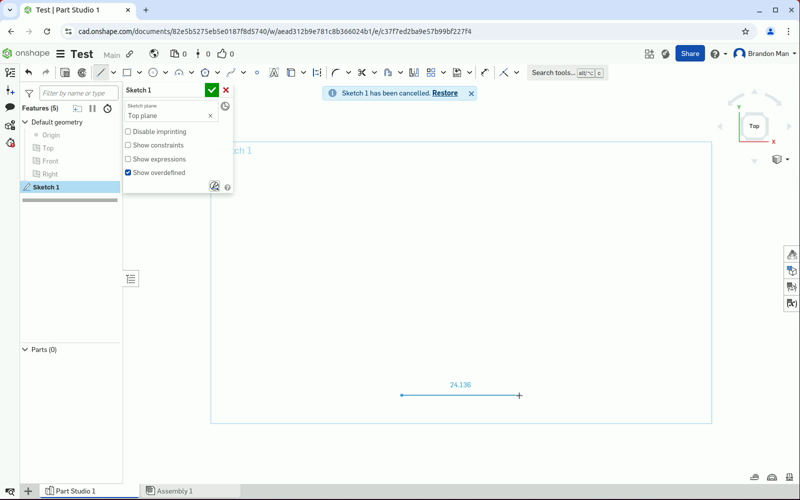
key_up(shift)
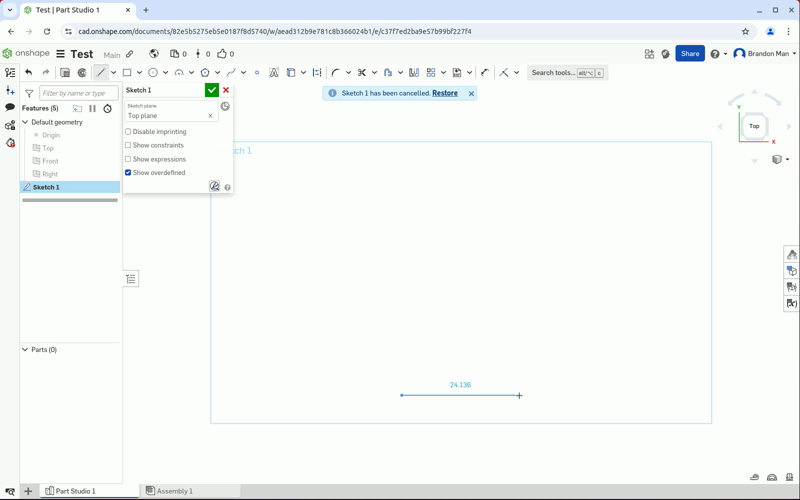
key_down(shift)
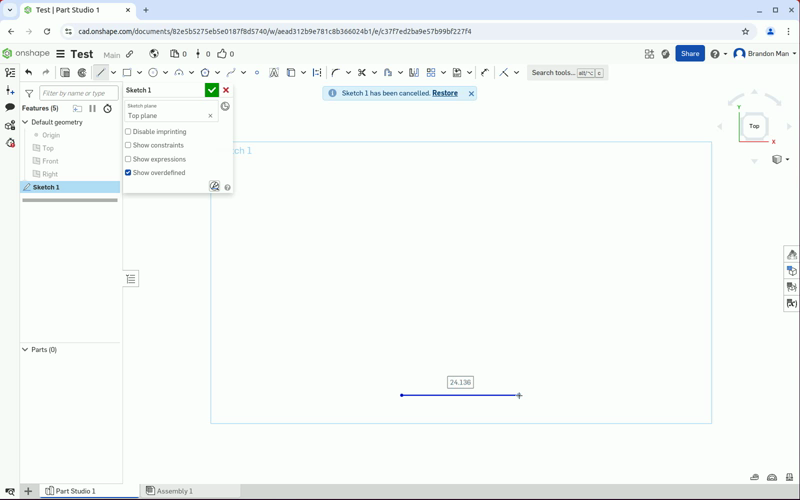
mouse_move(519, 246)
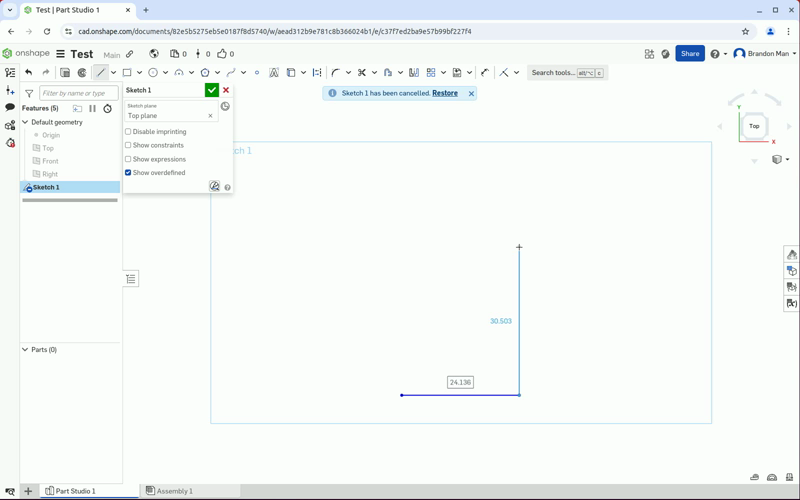
click(519, 246)
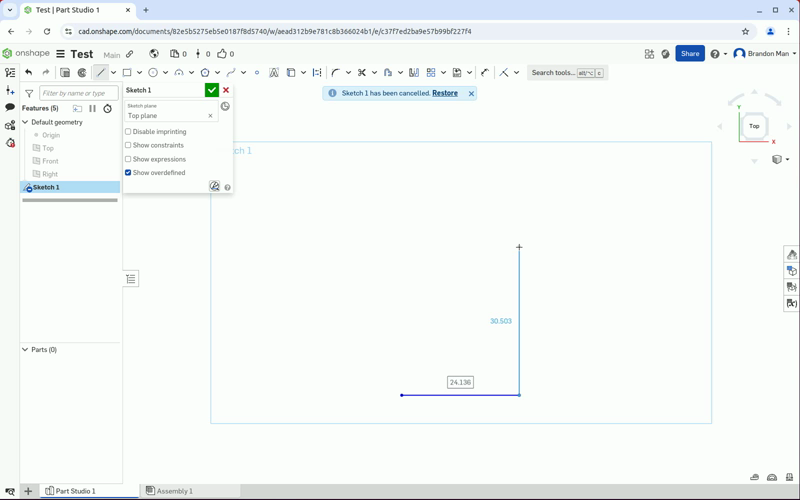
key_up(shift)
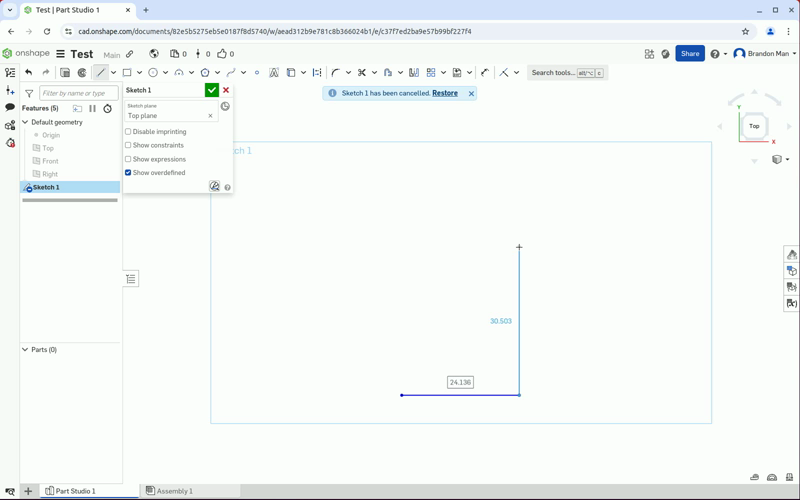
key_down(shift)
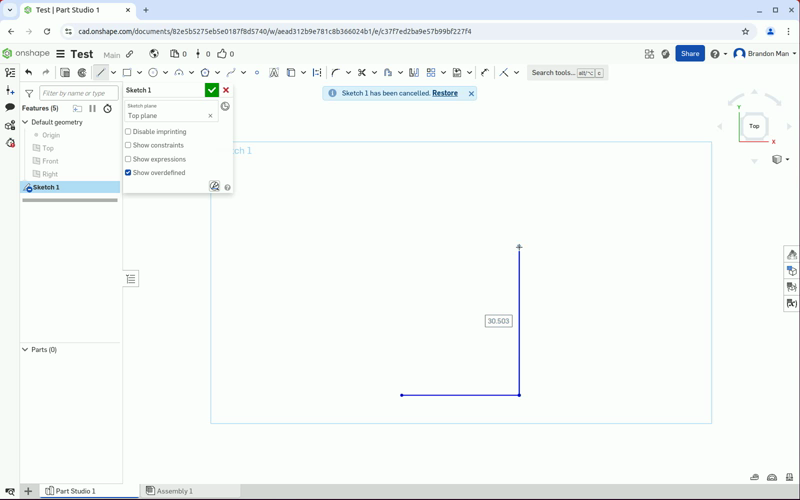
mouse_move(401, 246)
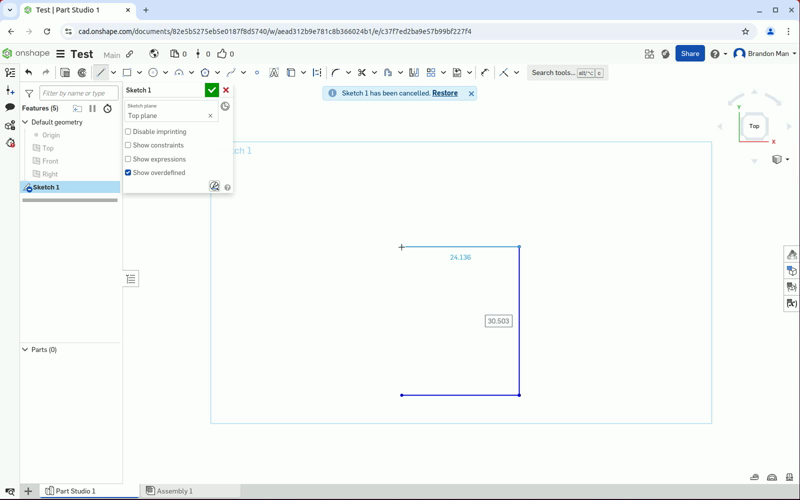
click(401, 246)
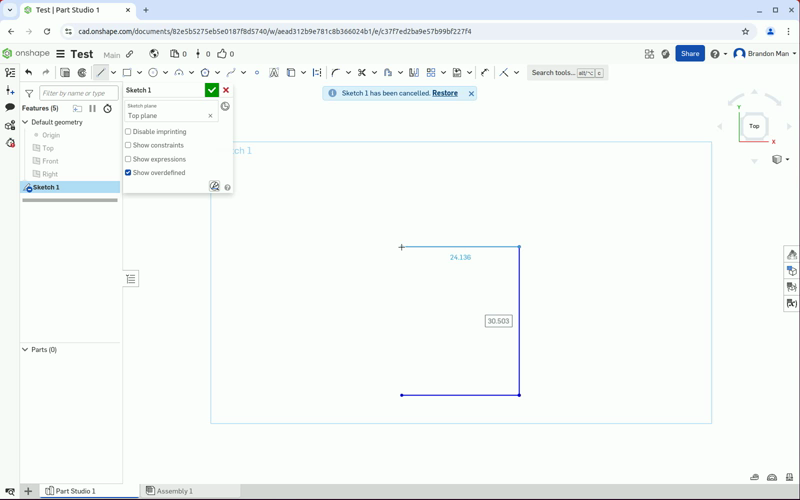
key_up(shift)
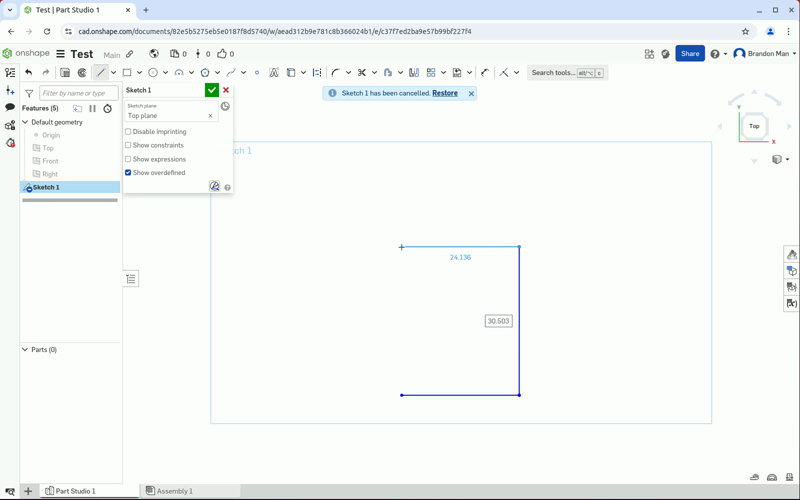
key_down(shift)
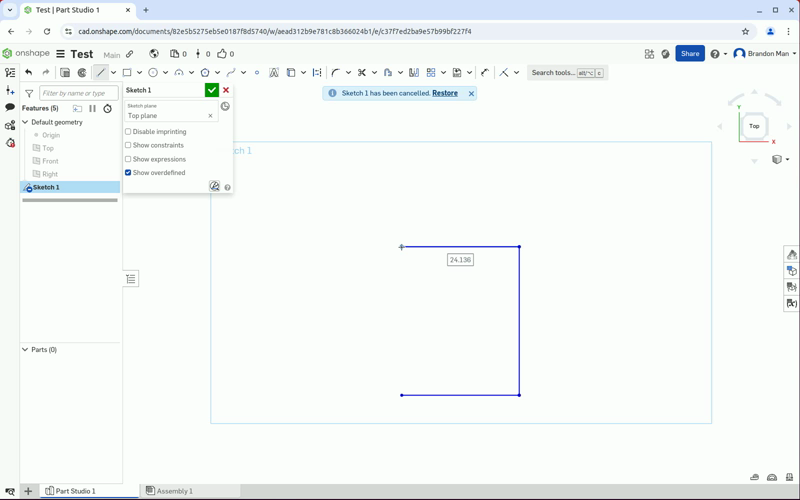
mouse_move(401, 395)
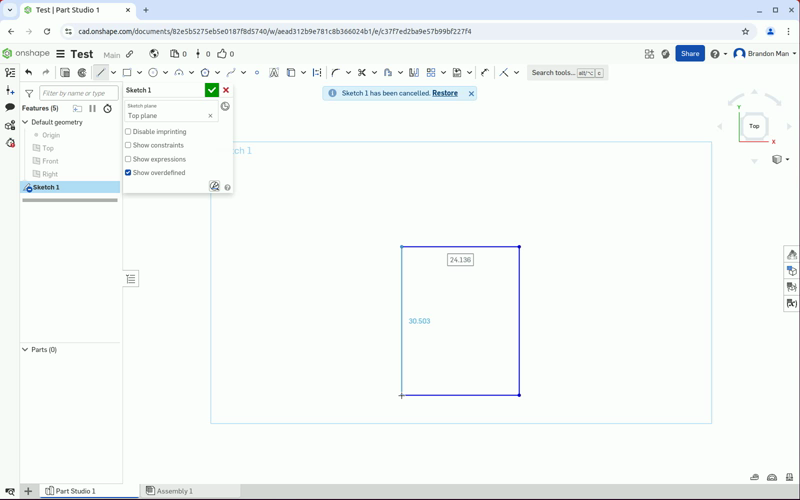
key_up(shift)
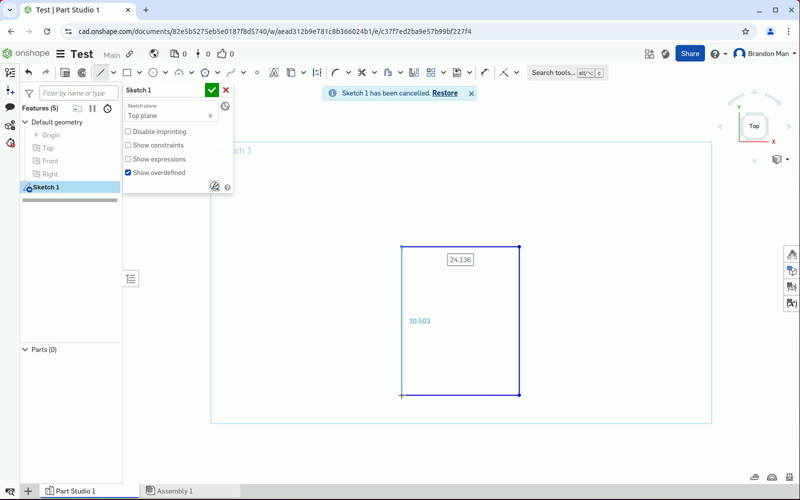
click(401, 395)
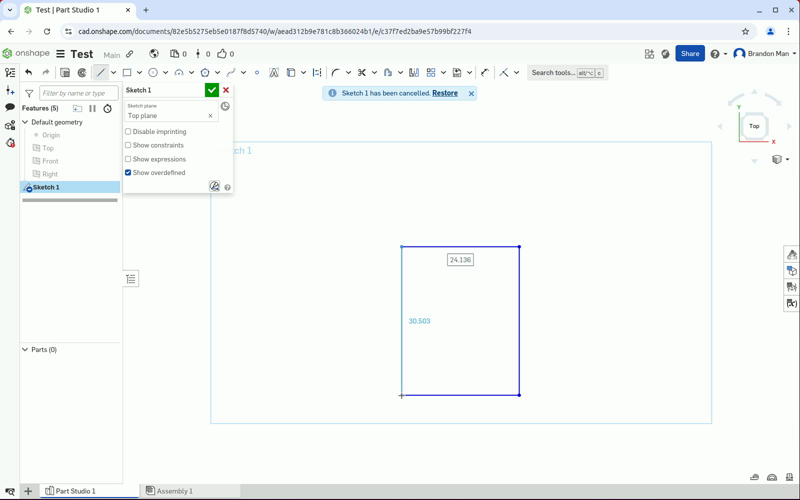
key(esc)
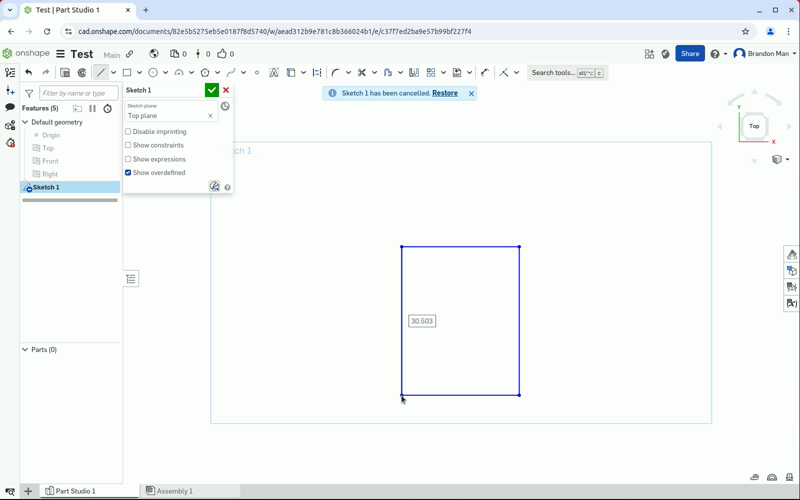
mouse_move(432, 292)
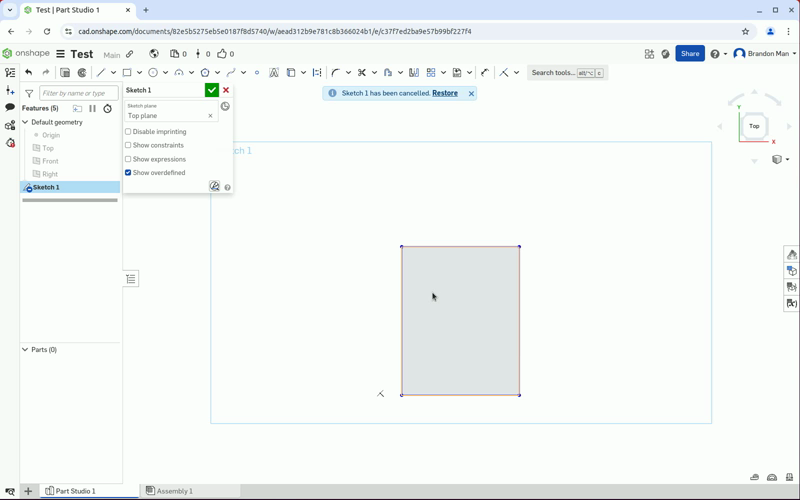
click(432, 292)
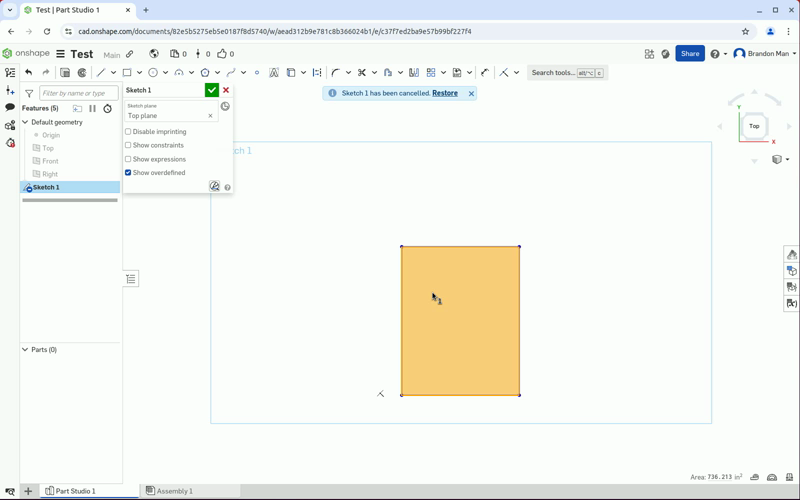
mouse_move(73, 352)
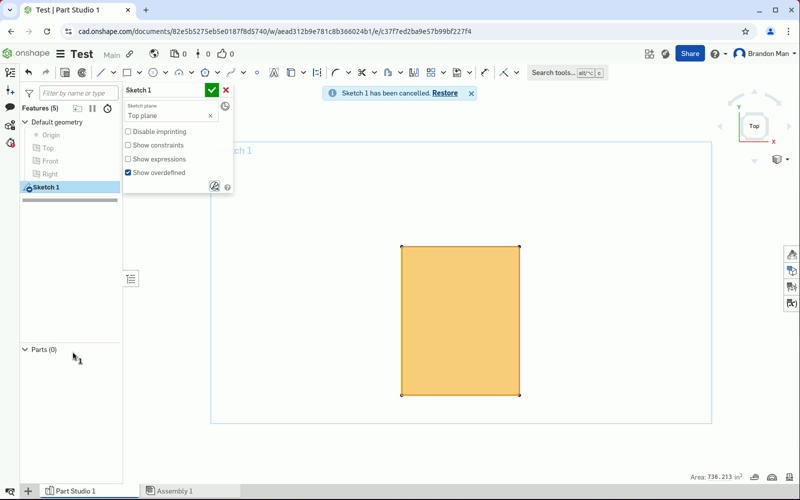
key(shift+y)
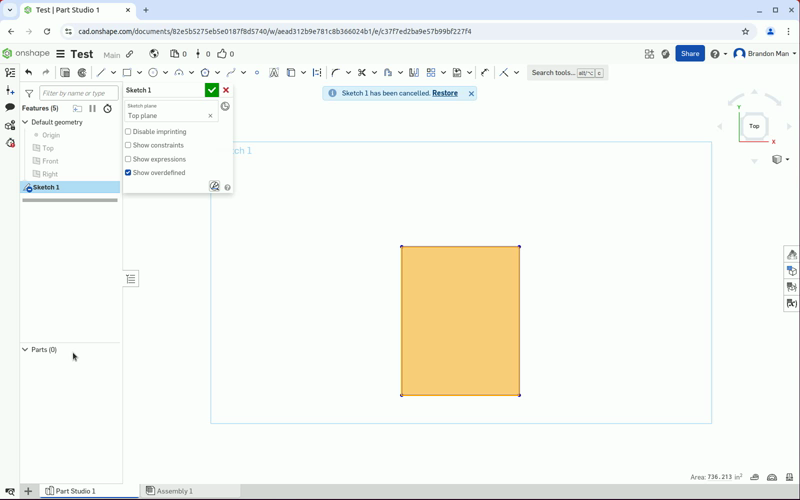
key(shift+e)
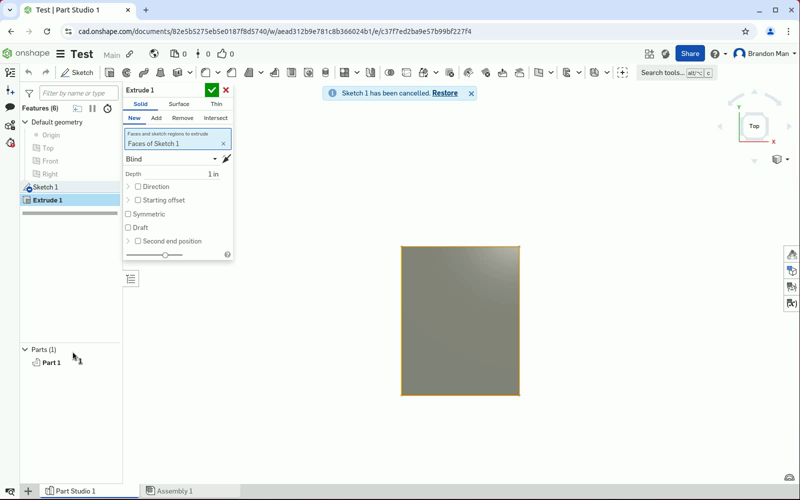
mouse_move(143, 106)
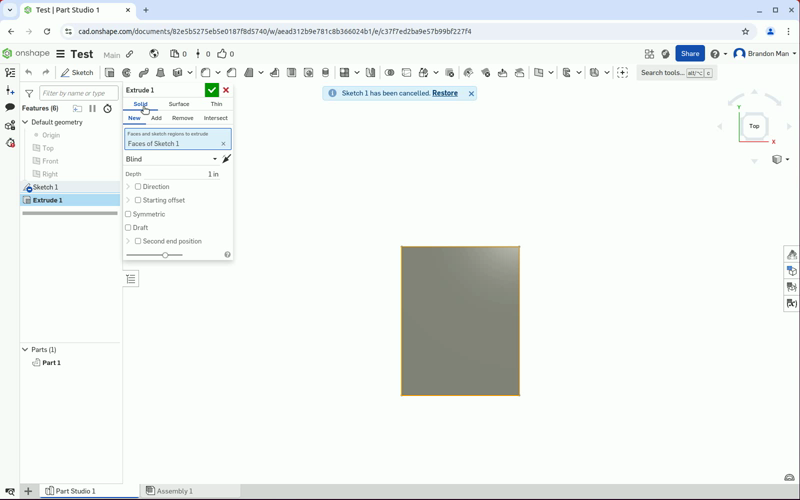
click(143, 106)
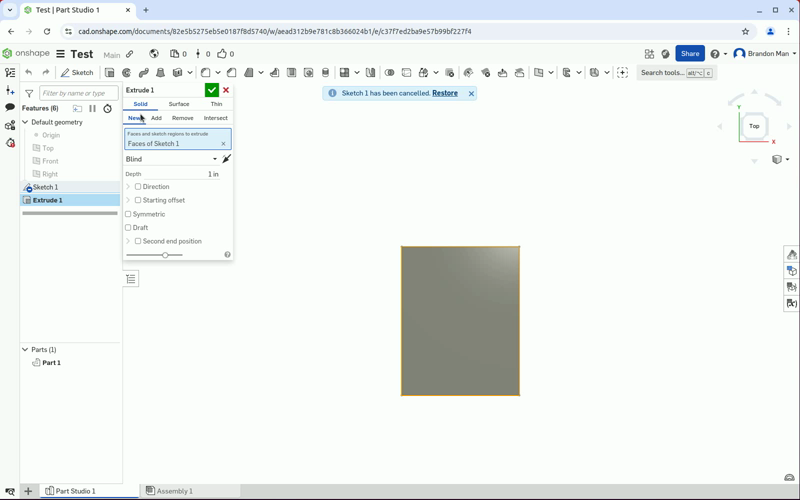
mouse_move(137, 120)
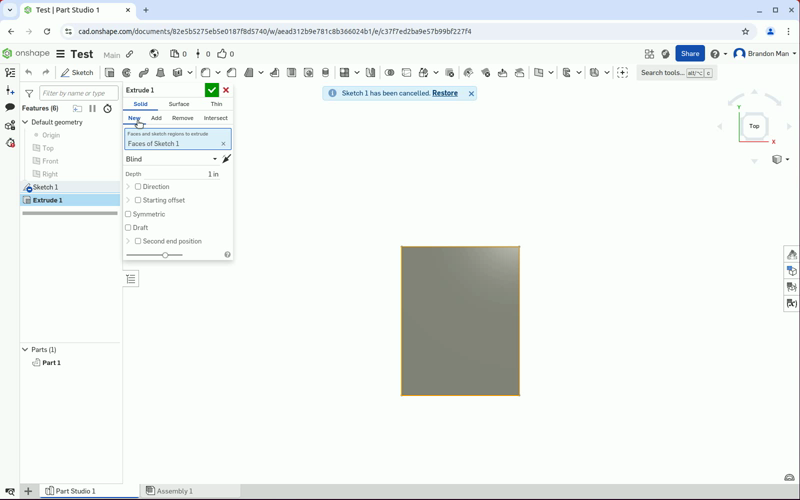
click(137, 120)
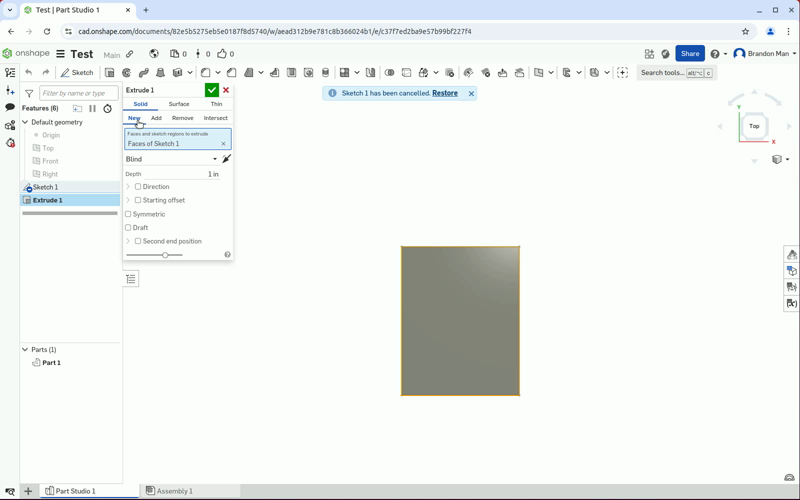
key(tab, 4)
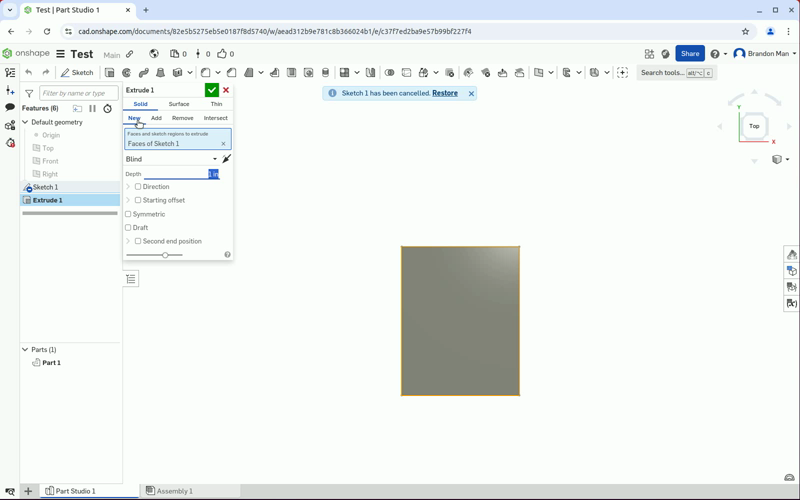
text(0.963)
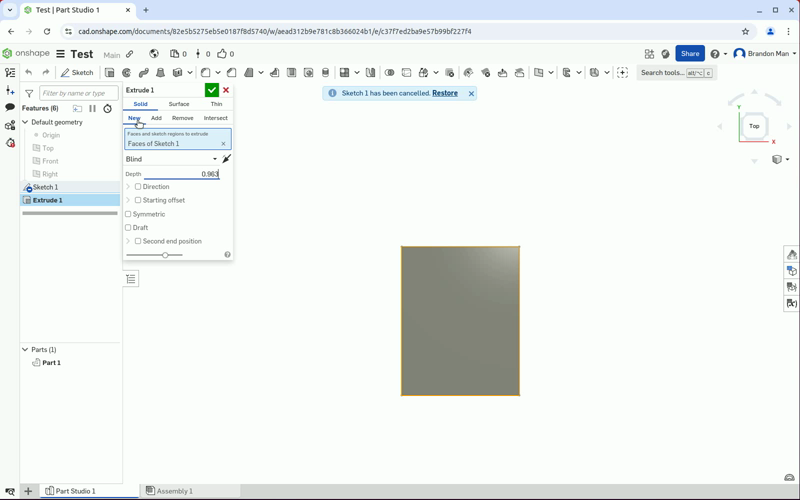
key(enter)
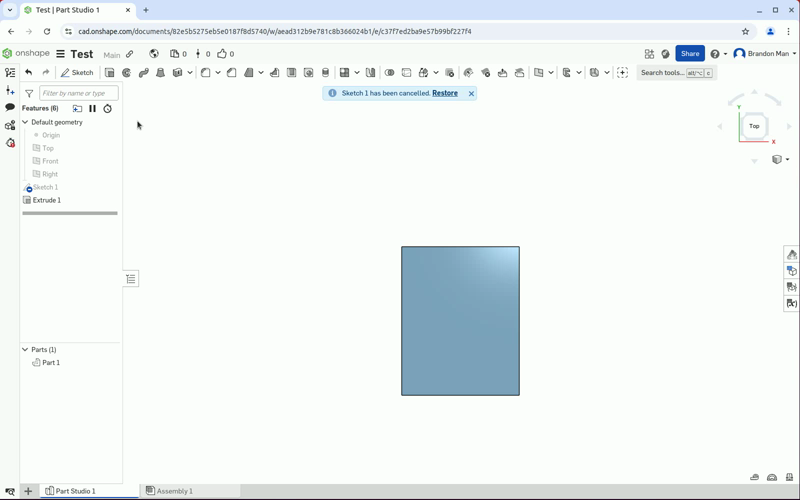
key(shift+h)
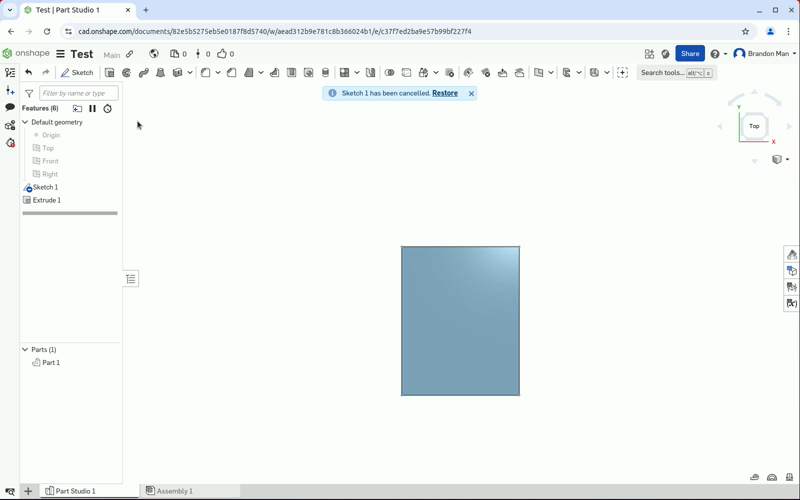
key(shift+h)
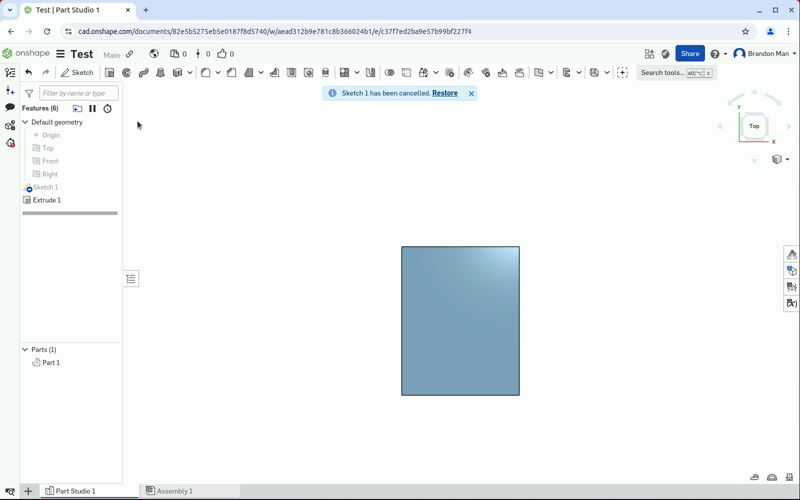
mouse_move(73, 189)
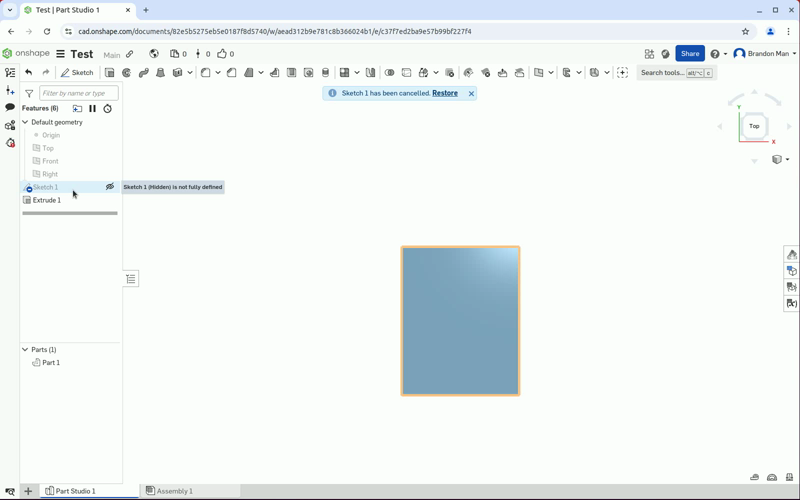
click(73, 189)
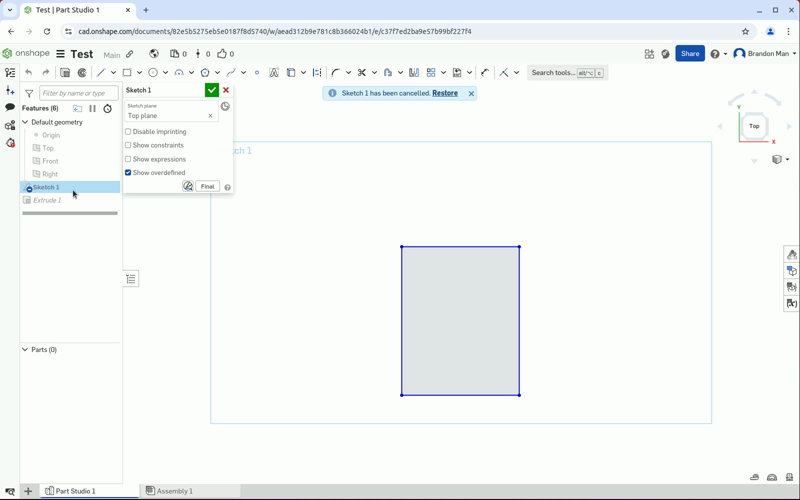
mouse_move(229, 92)
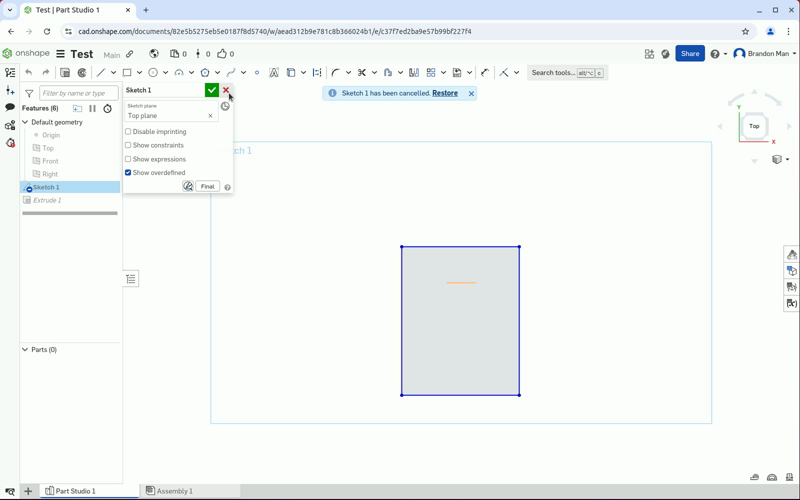
click(229, 92)
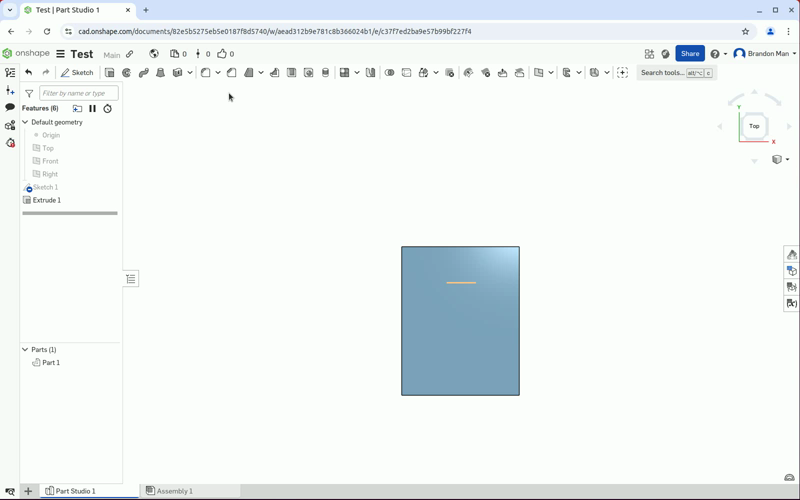
mouse_move(541, 75)
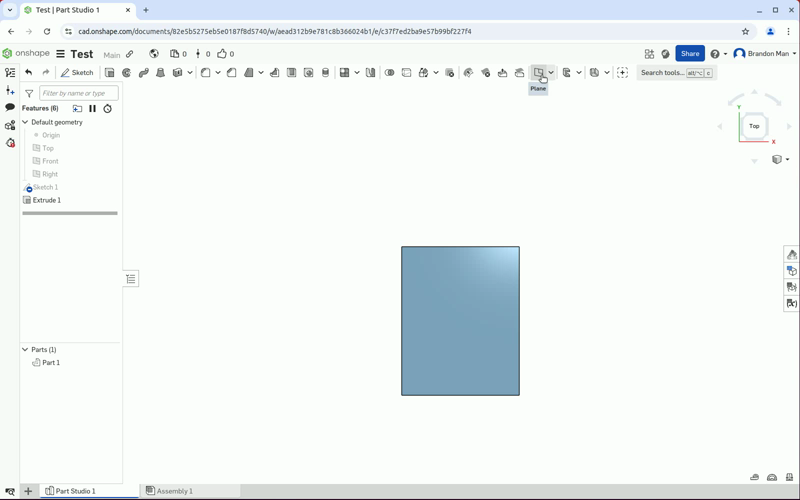
click(541, 75)
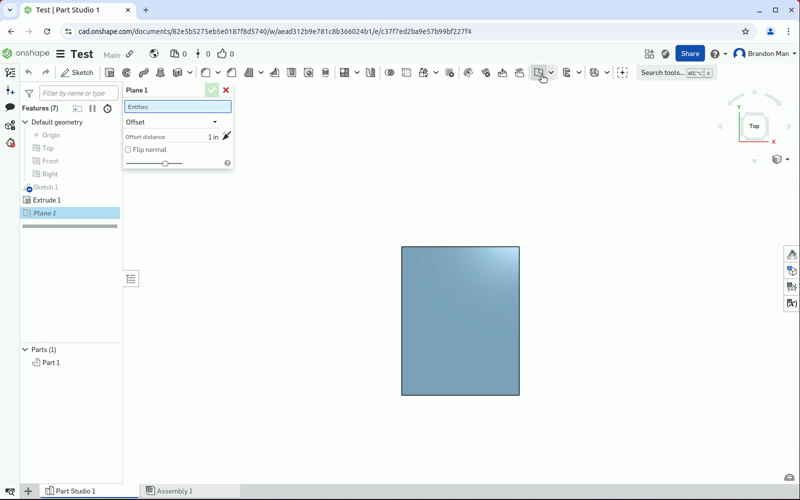
mouse_move(73, 150)
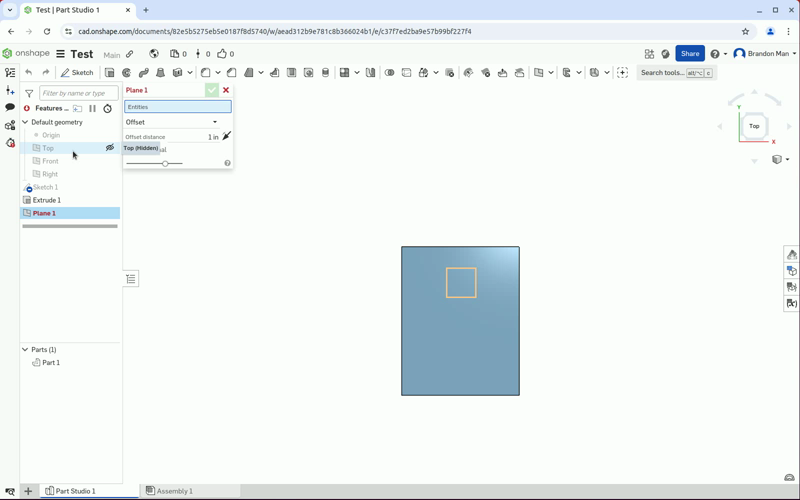
click(73, 150)
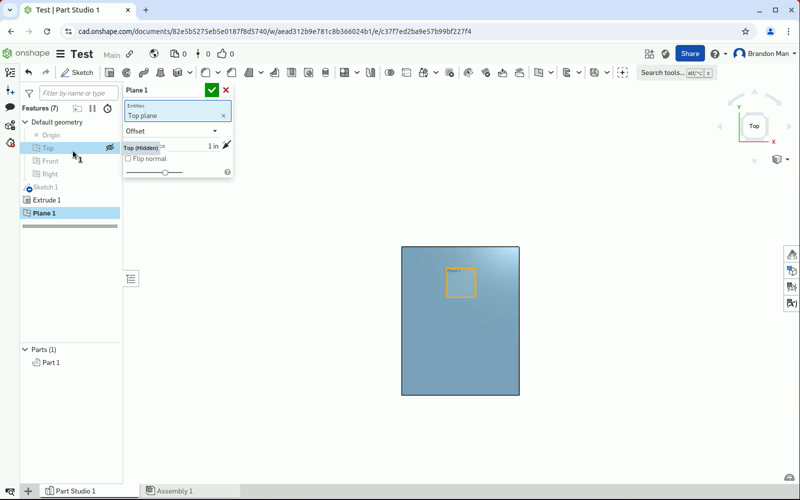
key(tab, 2)
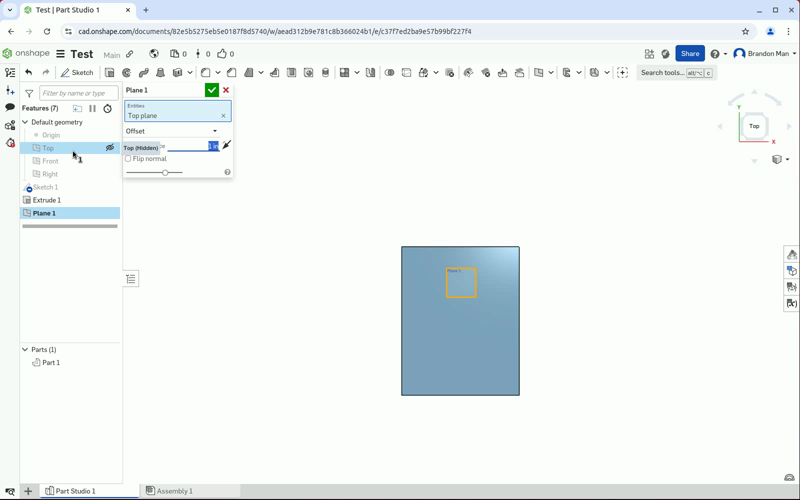
text(0.955)
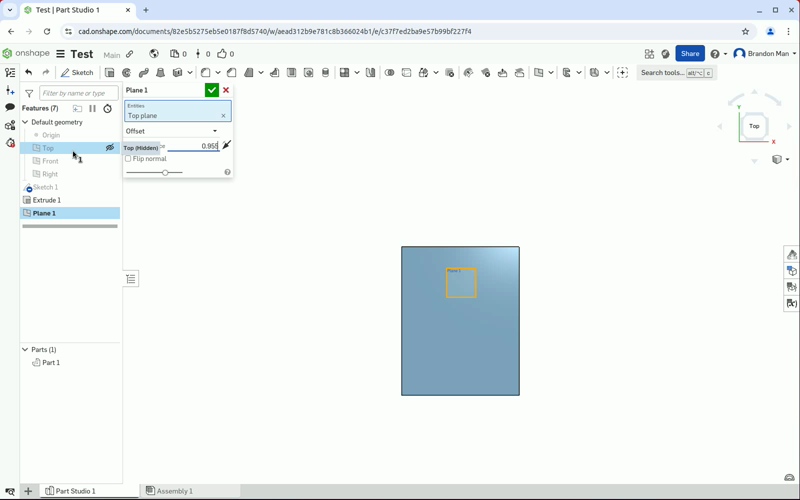
key(enter, 2)
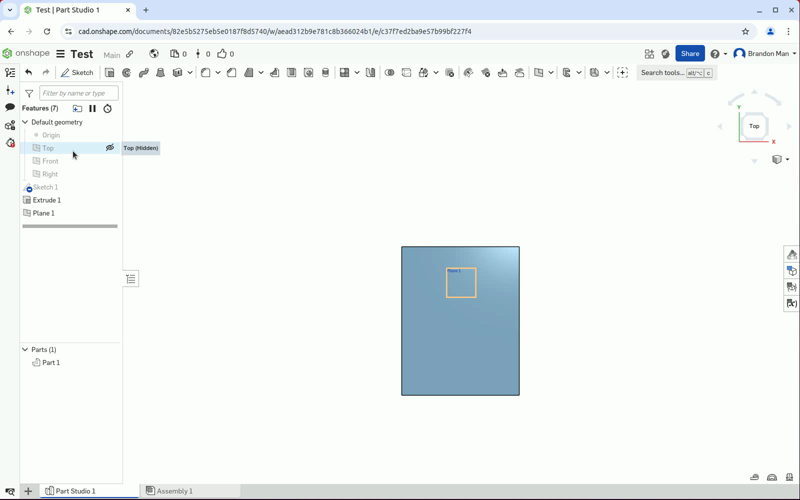
key(shift+s)
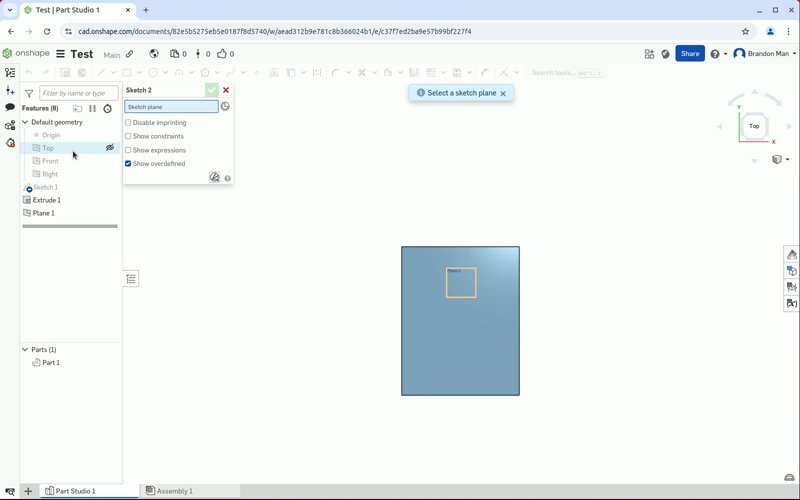
mouse_move(73, 215)
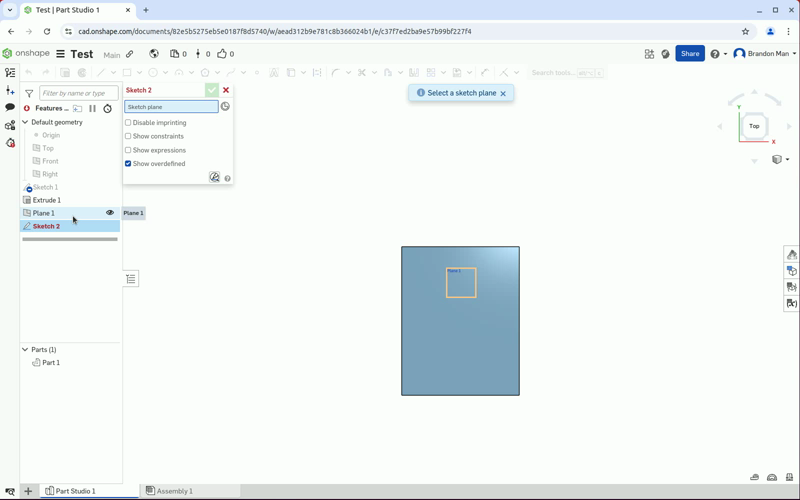
click(73, 215)
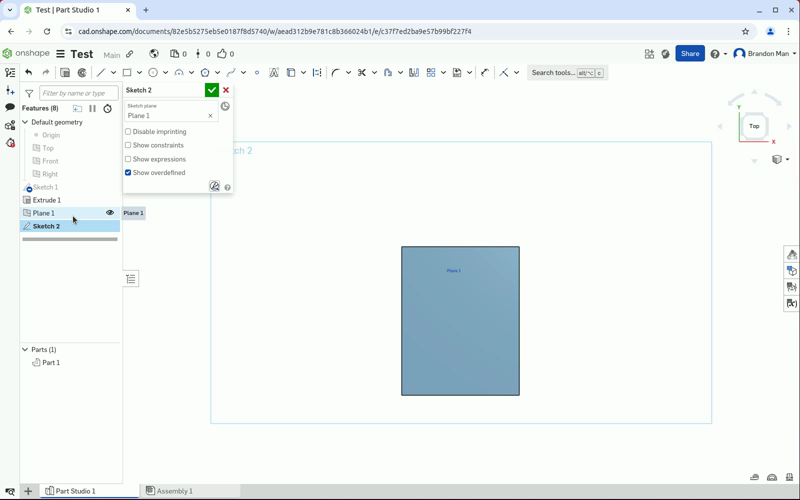
mouse_move(73, 352)
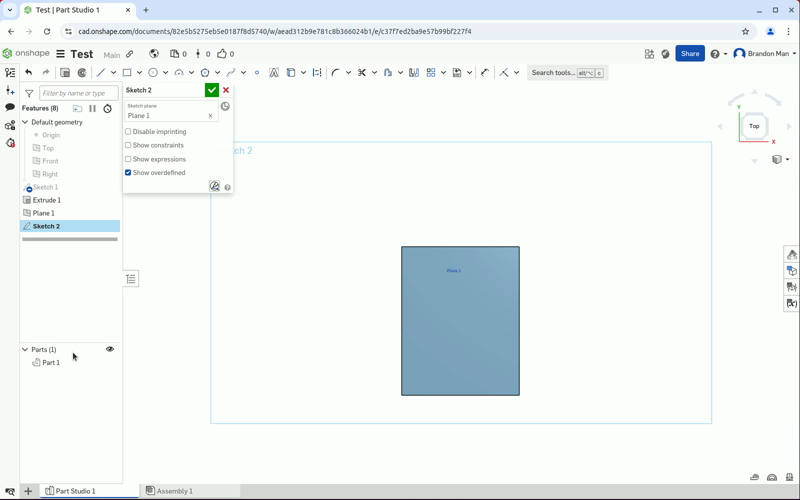
key(y)
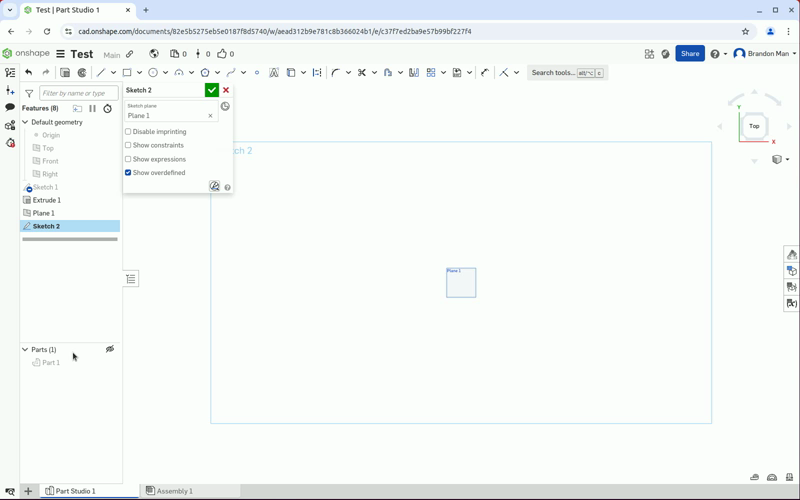
key(c)
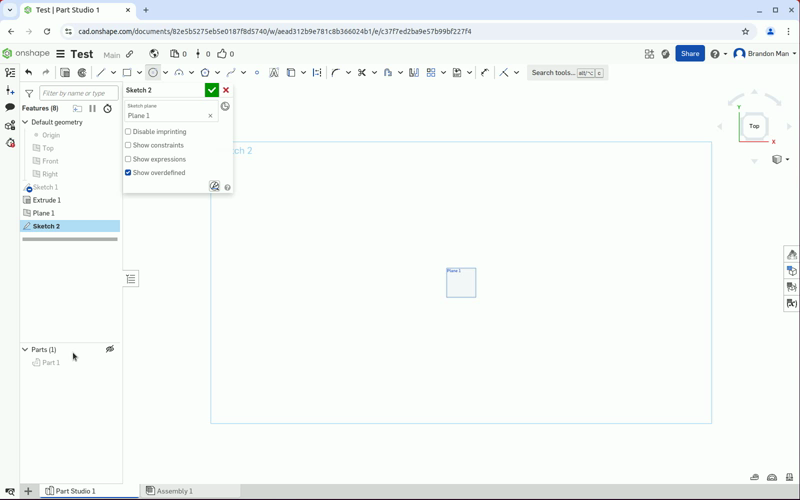
key_down(shift)
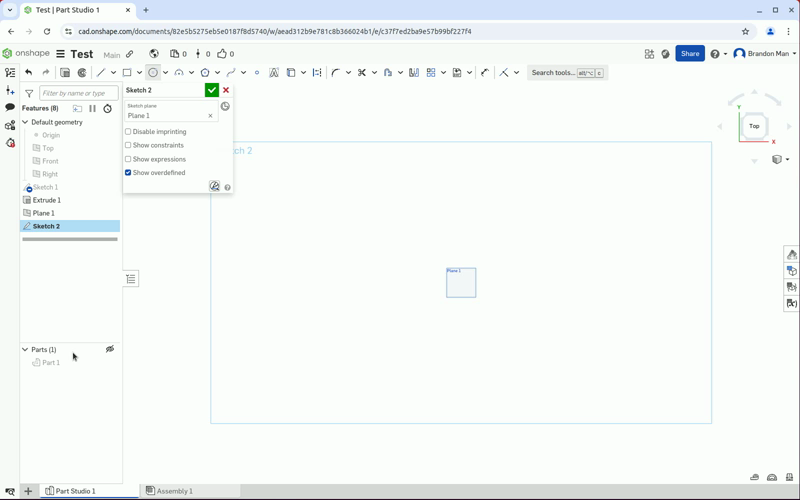
mouse_move(461, 282)
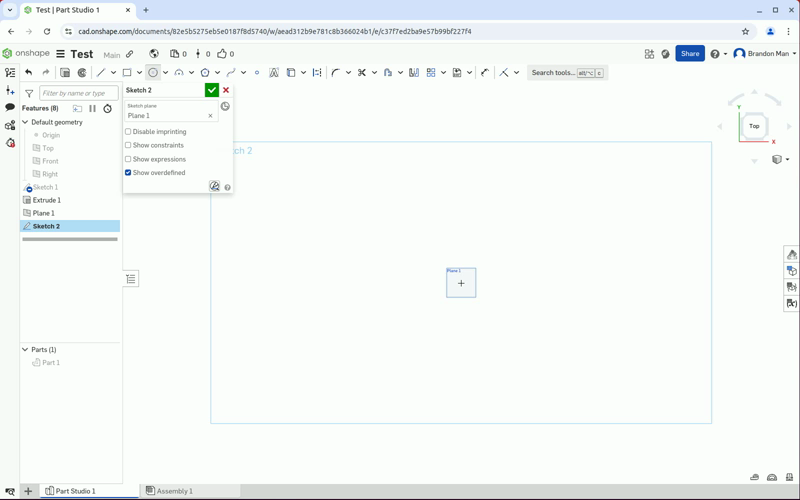
click(461, 282)
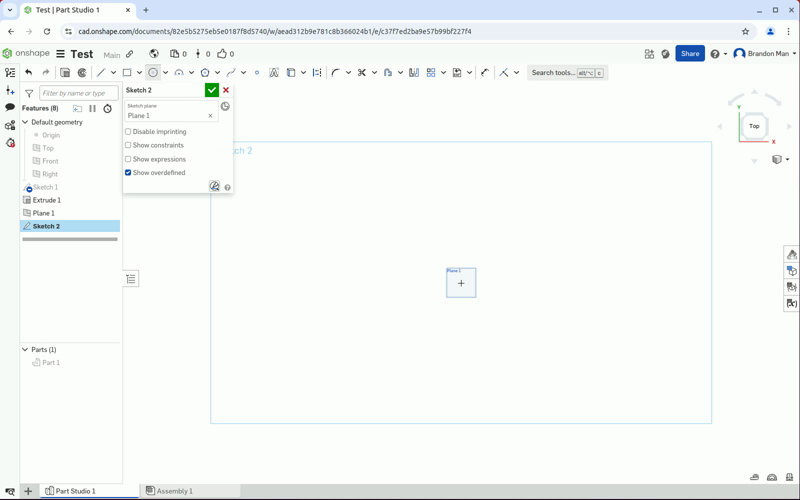
key_up(shift)
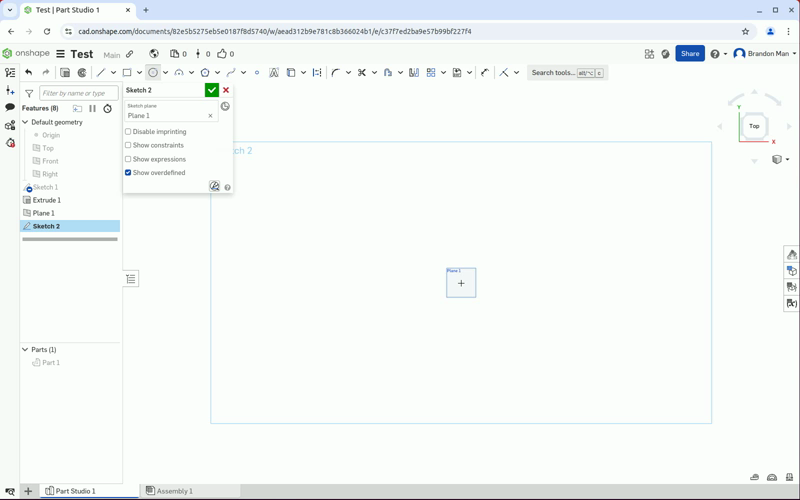
mouse_move(489, 282)
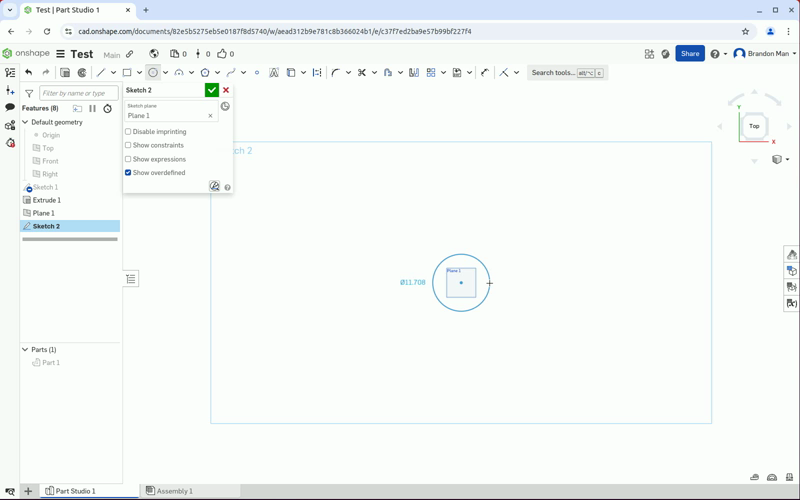
click(489, 282)
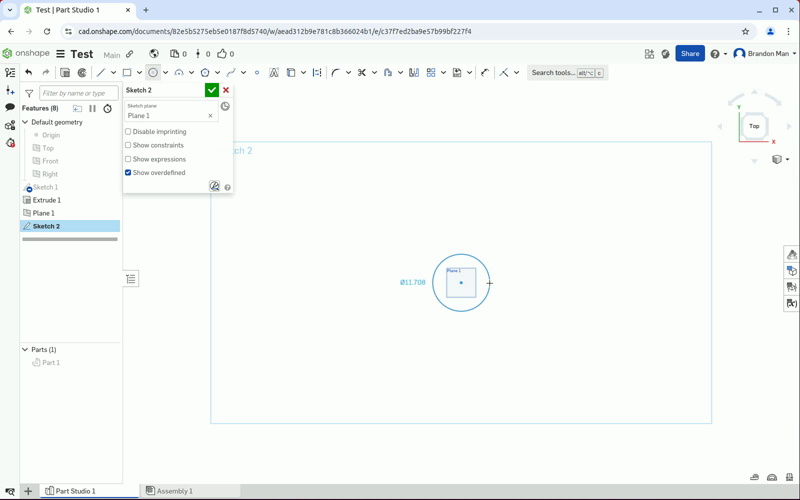
key(esc)
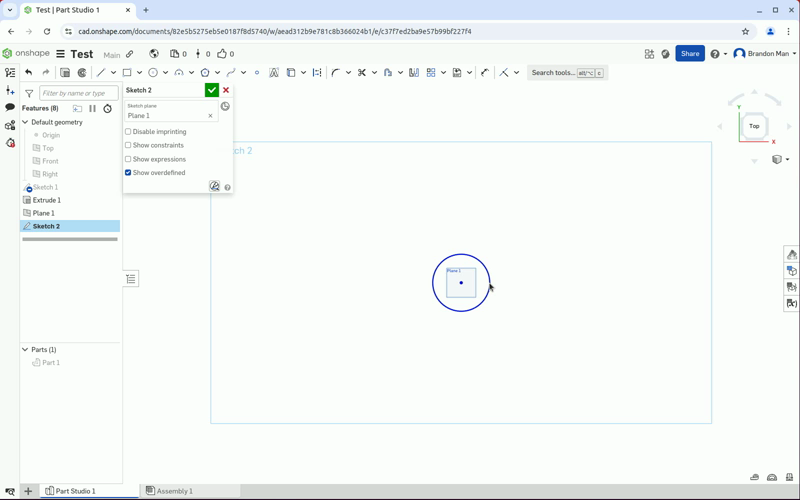
mouse_move(446, 267)
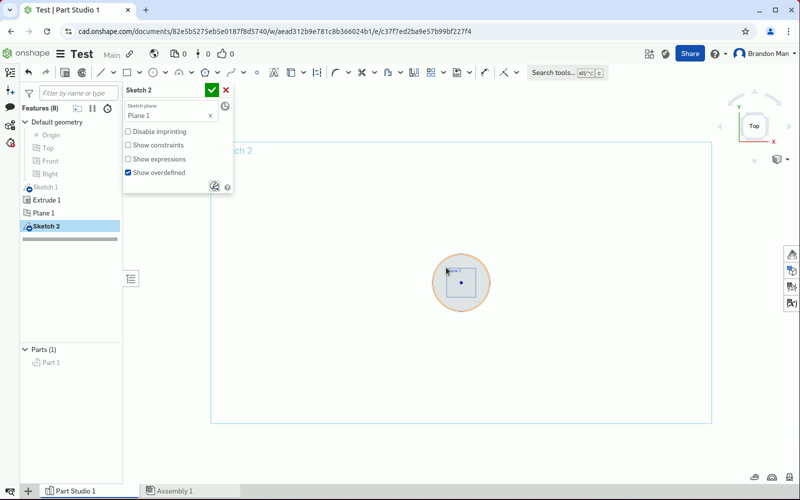
click(446, 267)
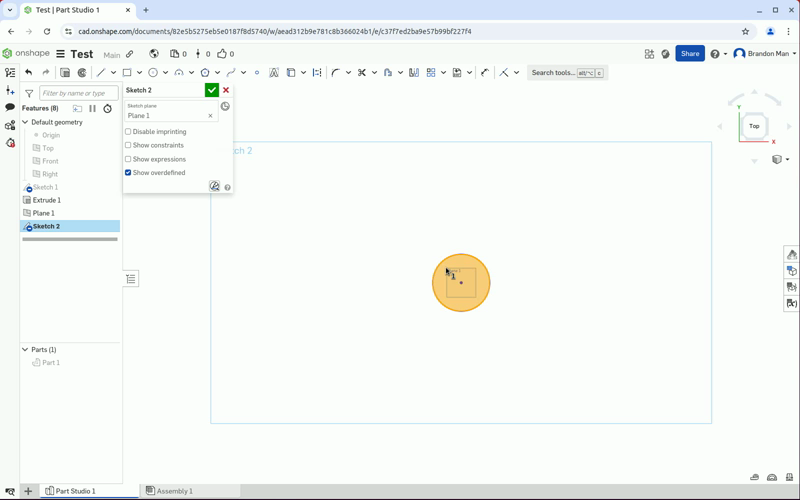
mouse_move(73, 352)
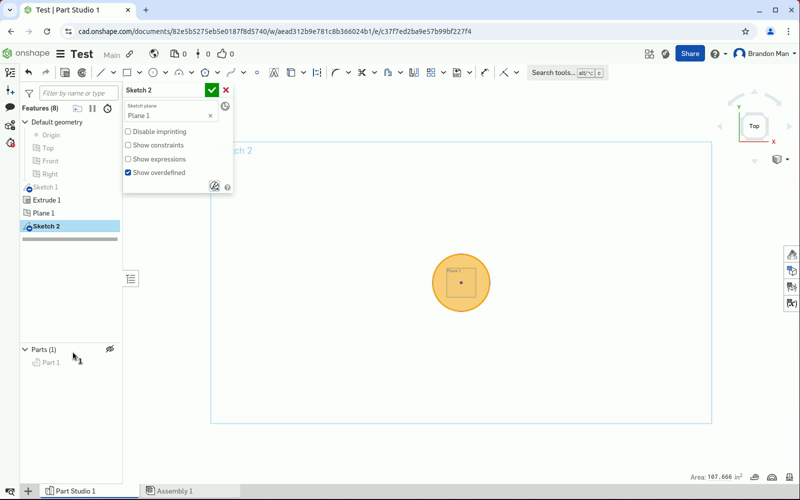
key(shift+y)
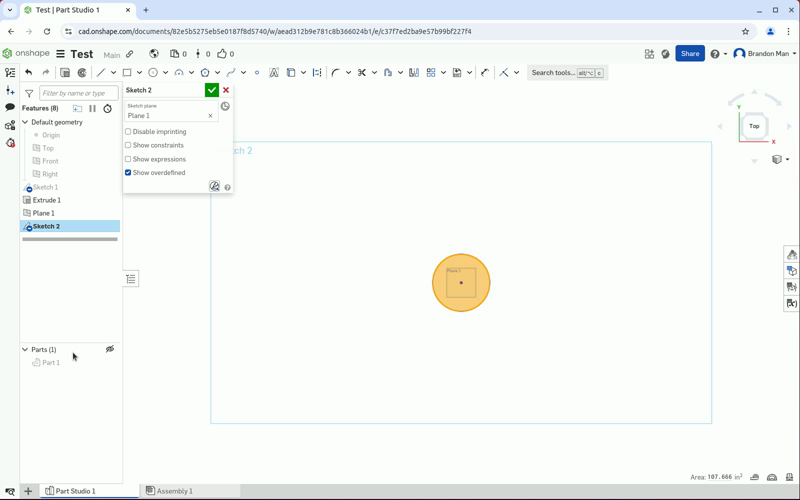
key(shift+e)
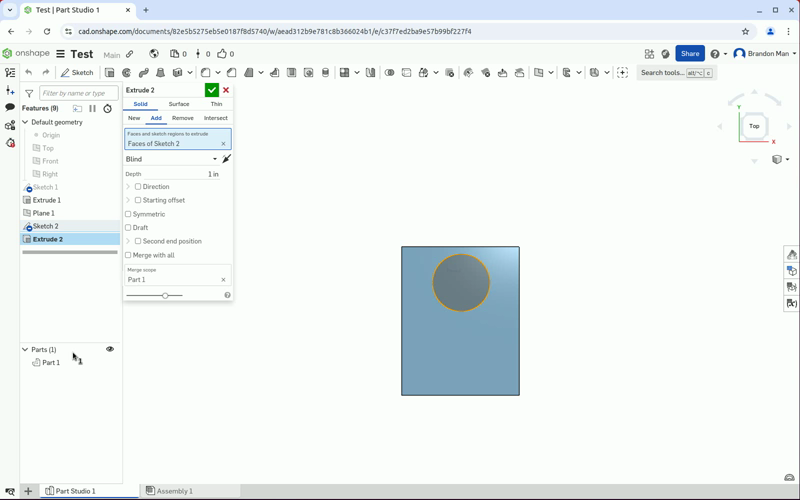
mouse_move(143, 106)
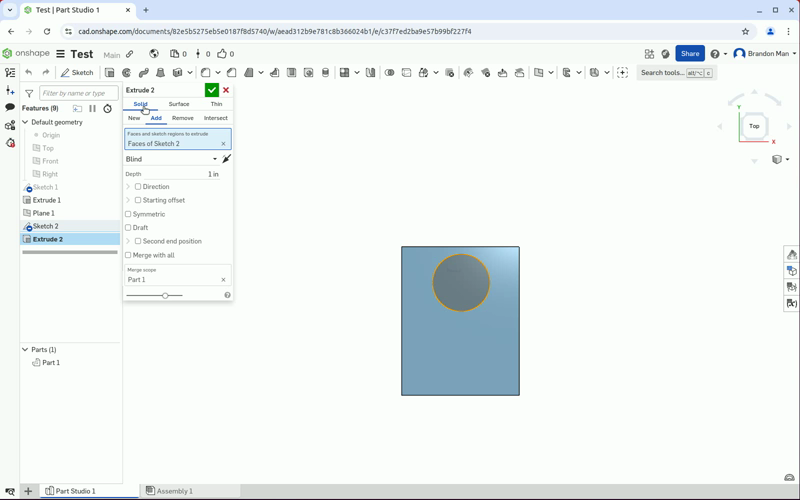
click(143, 106)
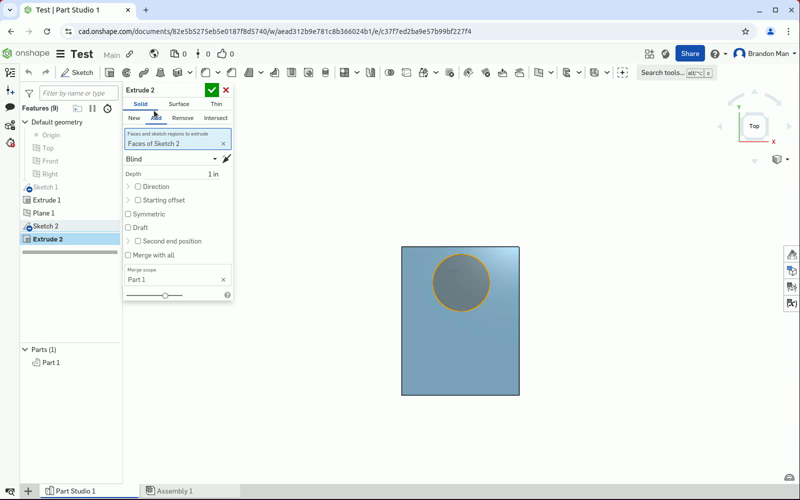
mouse_move(186, 120)
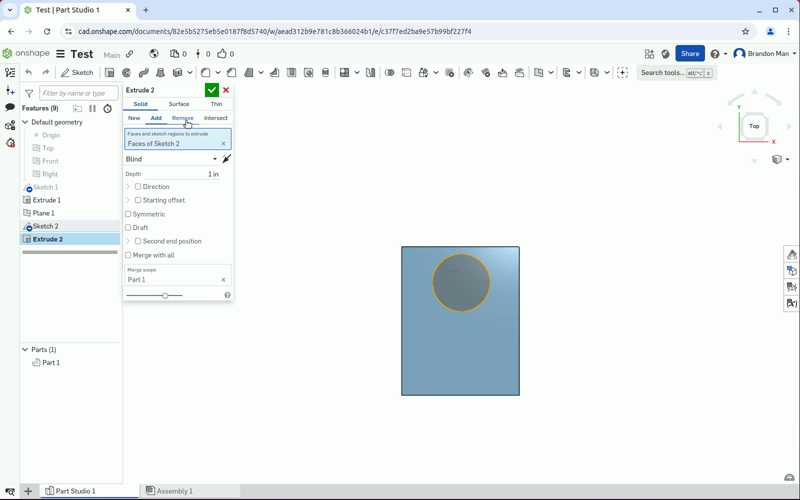
click(186, 120)
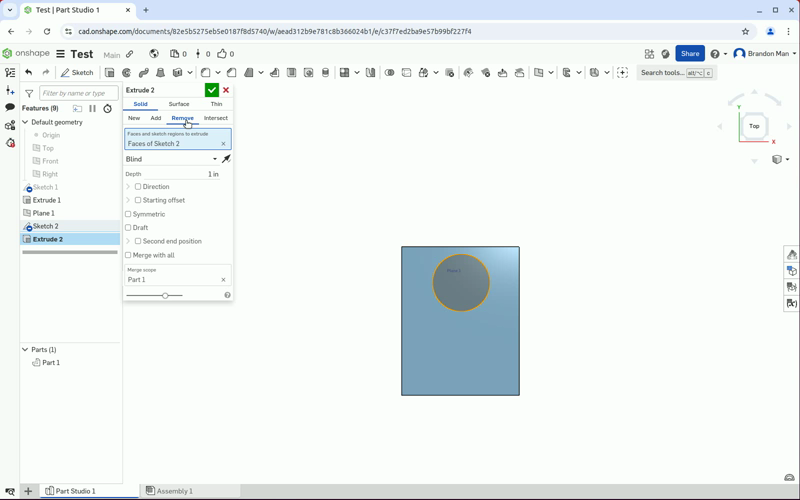
key(tab, 4)
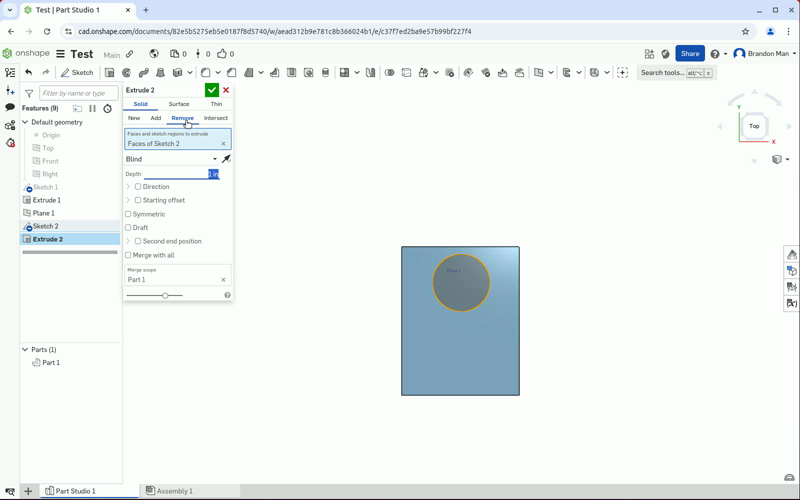
text(7.462)
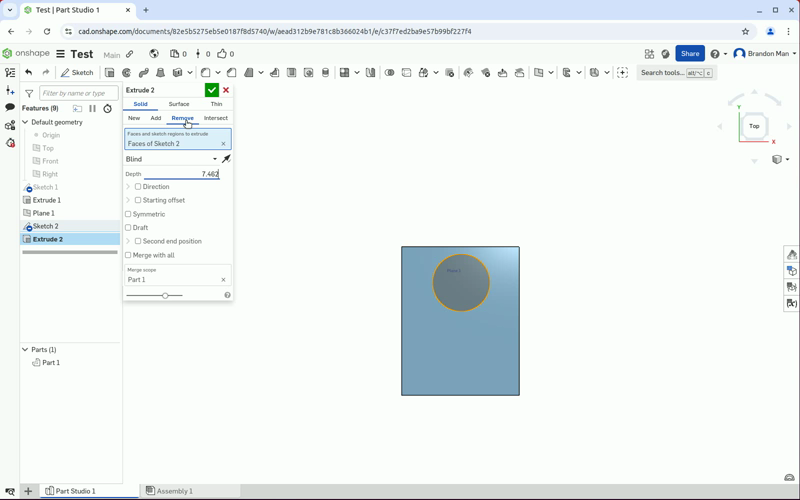
key(tab, 6)
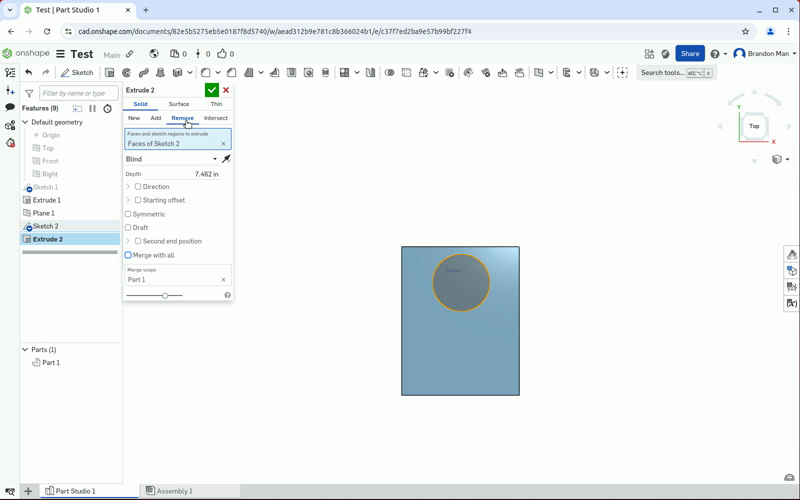
key(space)
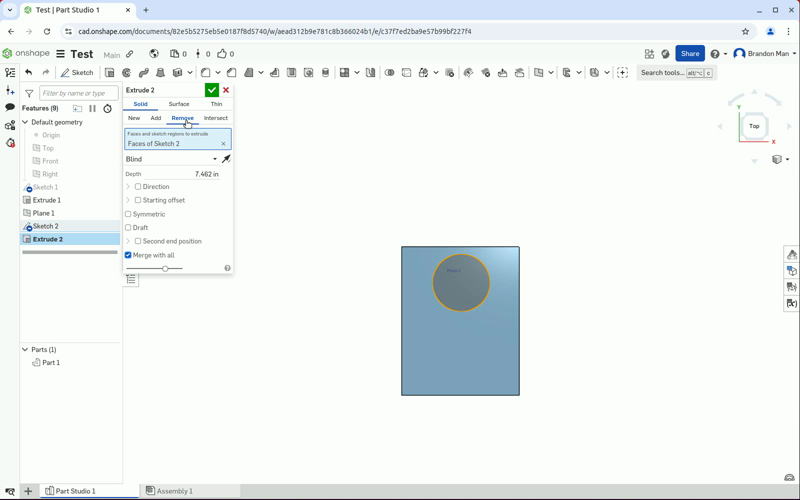
key(enter)
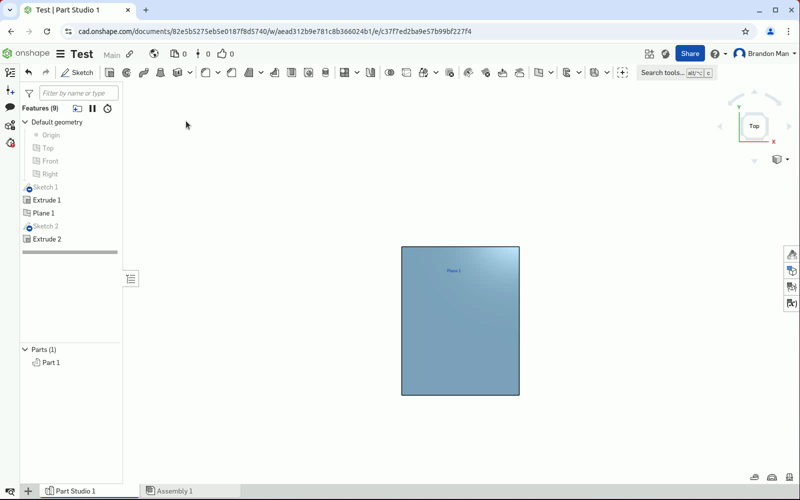
key(shift+h)
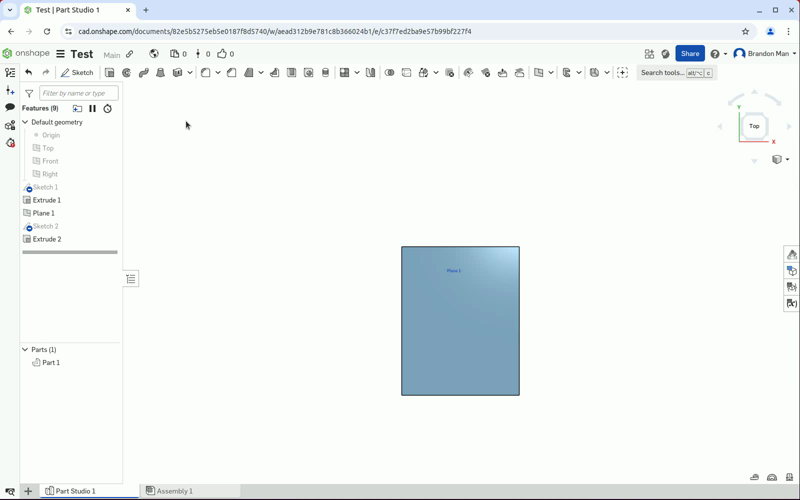
key(shift+h)
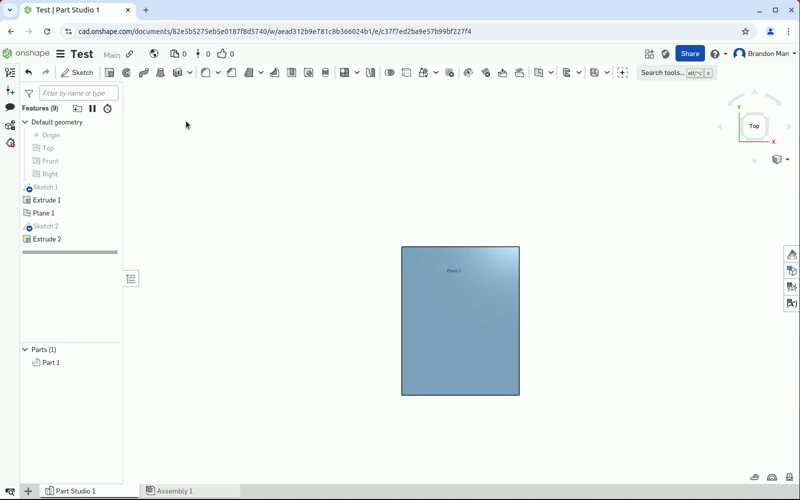
mouse_move(73, 189)
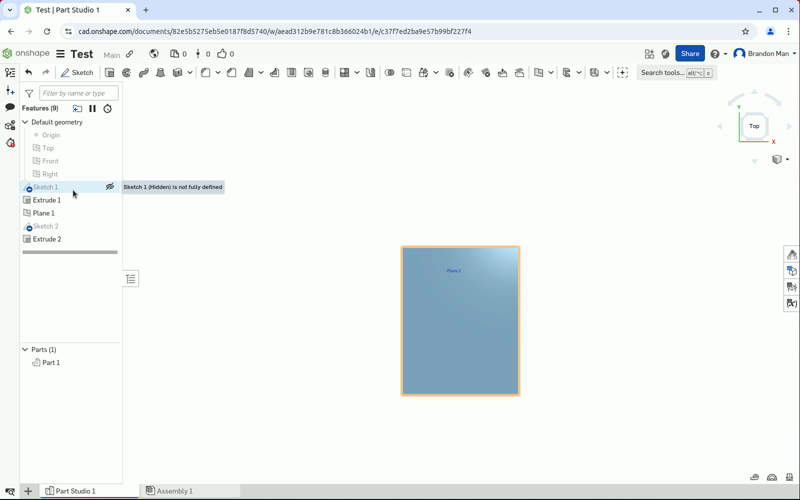
click(73, 189)
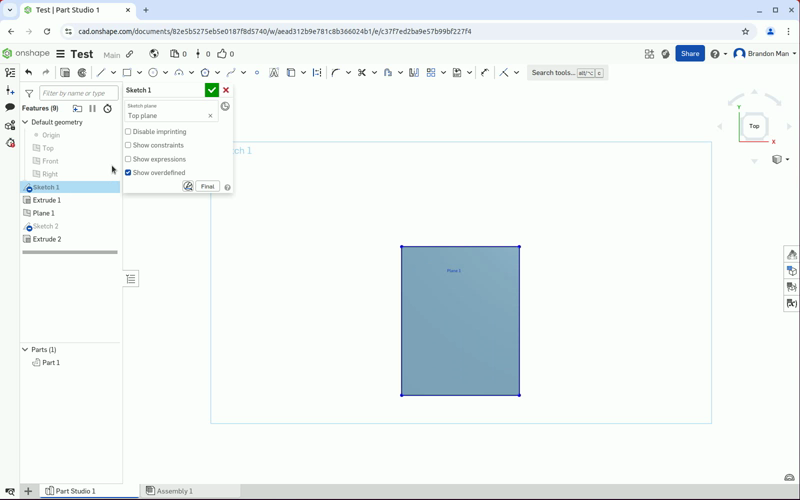
mouse_move(229, 92)
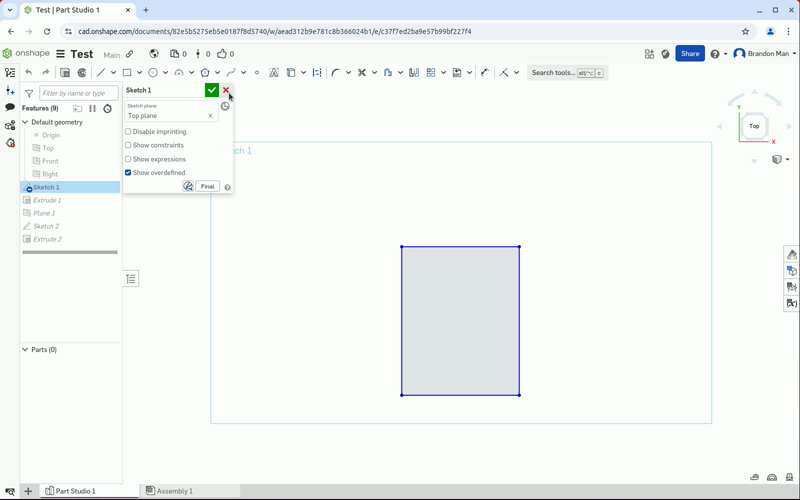
click(229, 92)
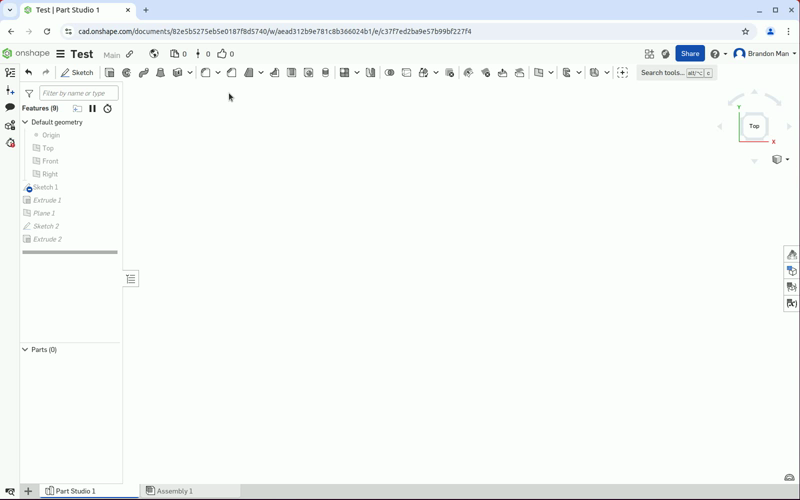
key(shift+s)
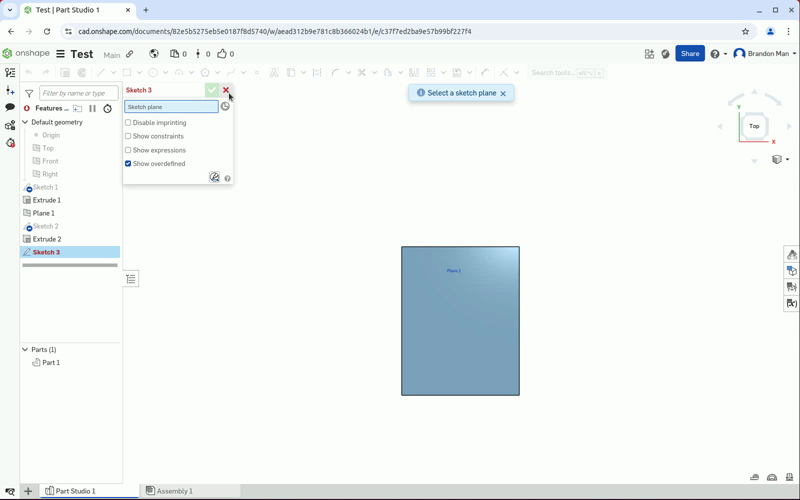
mouse_move(73, 215)
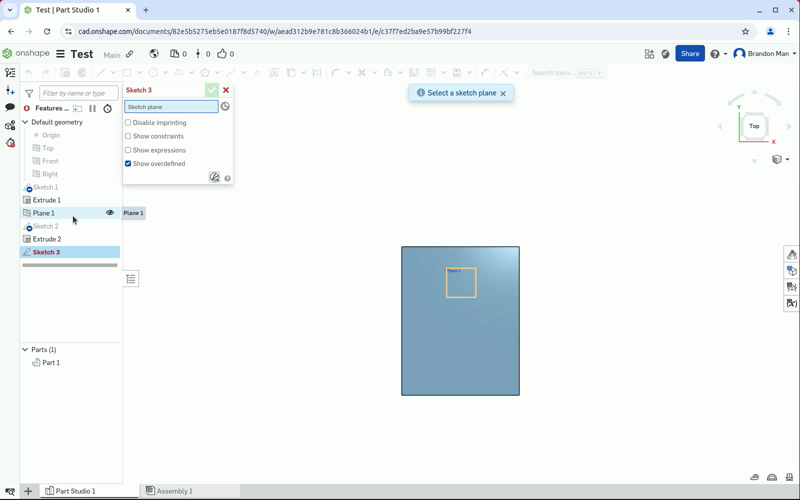
click(73, 215)
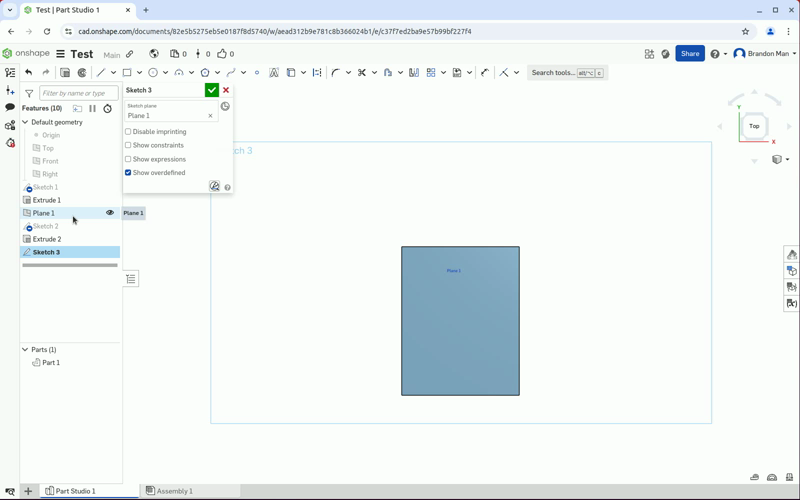
mouse_move(73, 352)
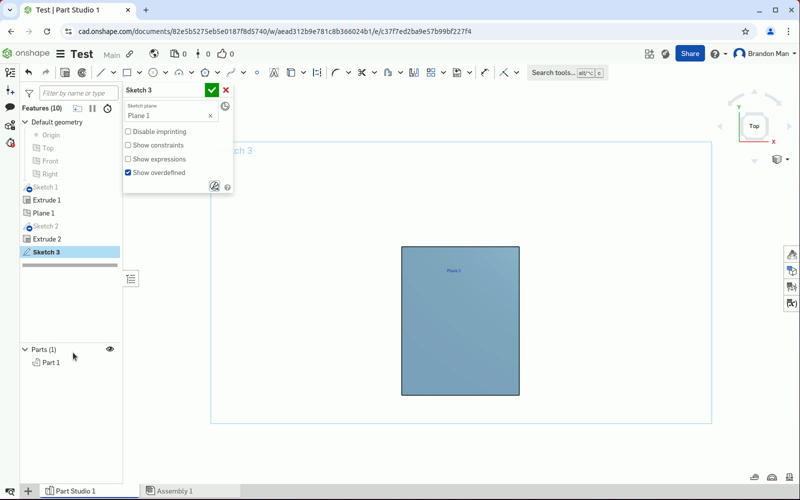
key(y)
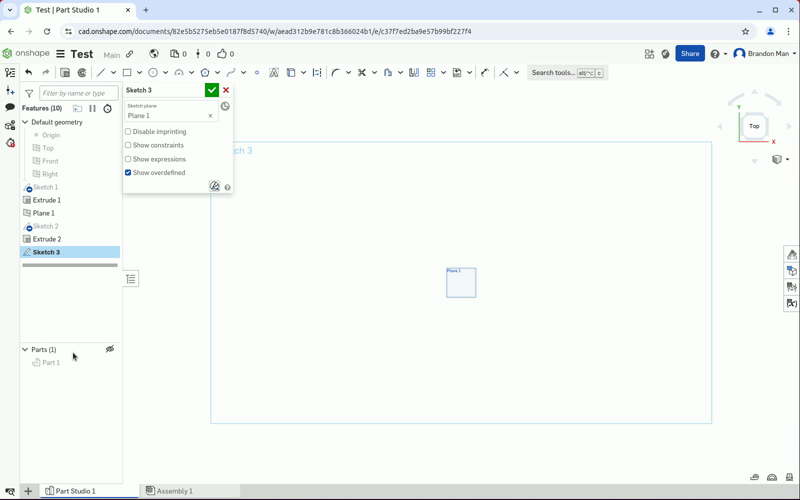
key(c)
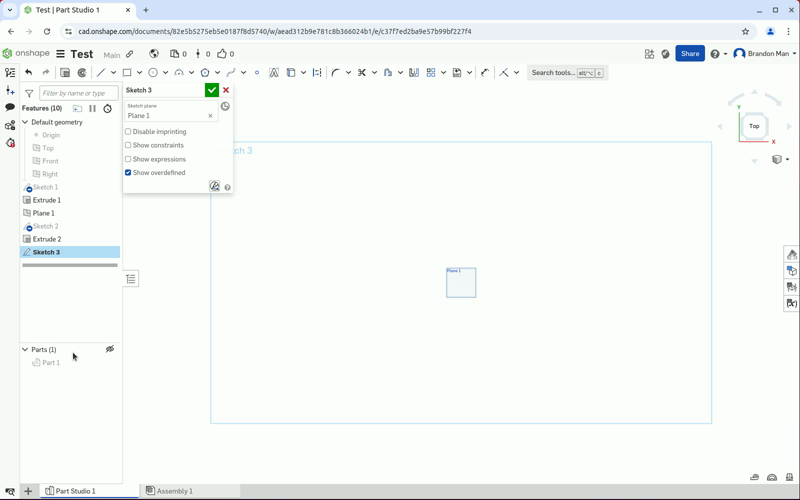
key_down(shift)
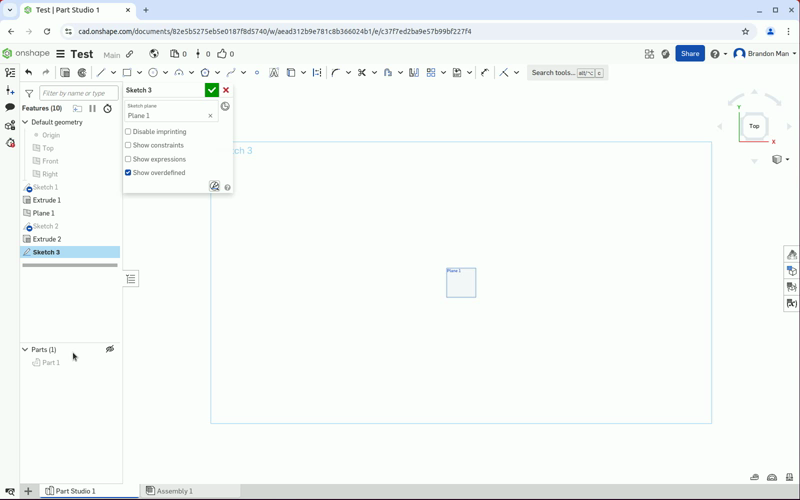
mouse_move(425, 282)
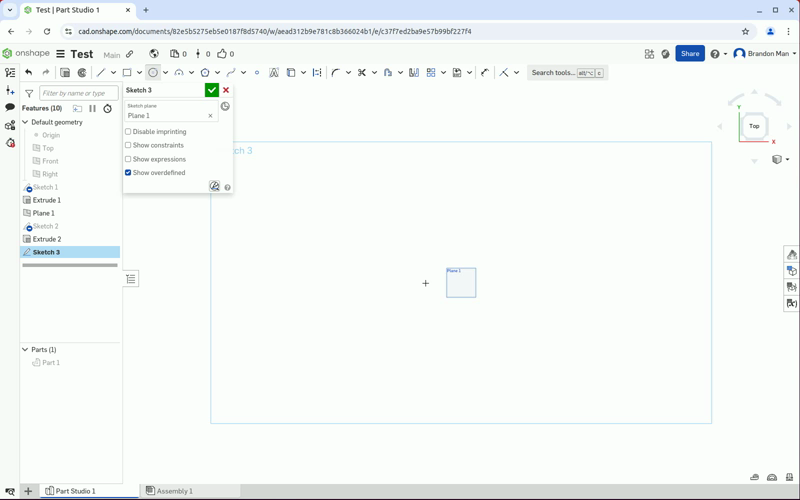
click(425, 282)
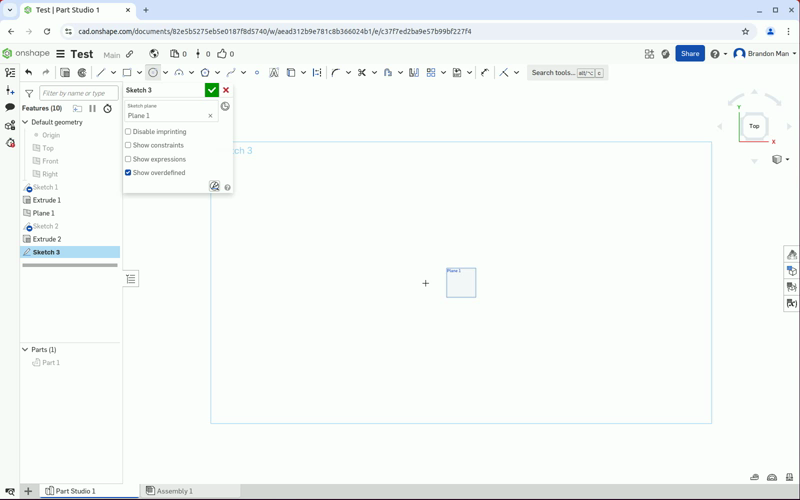
key_up(shift)
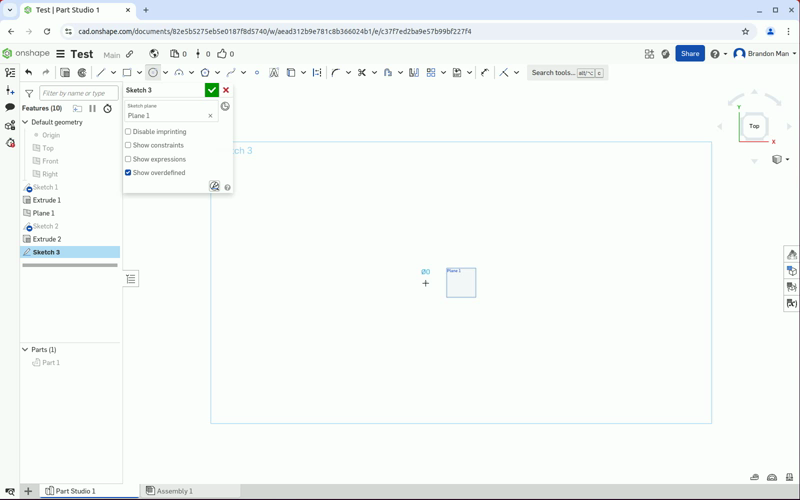
mouse_move(431, 282)
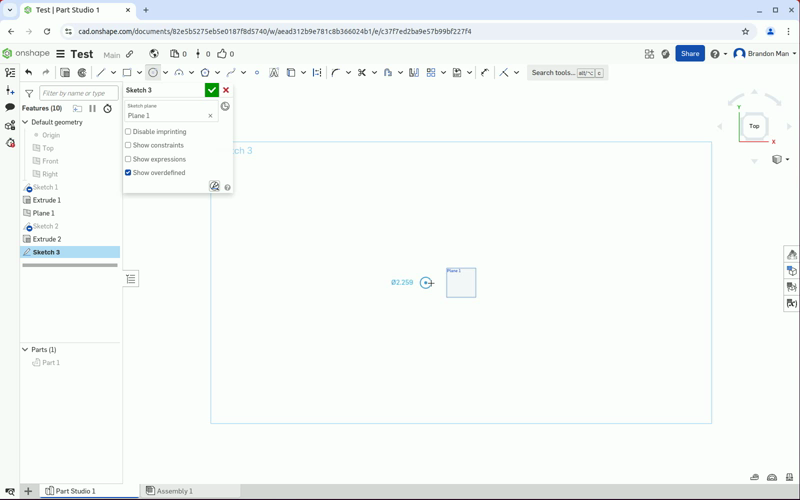
click(431, 282)
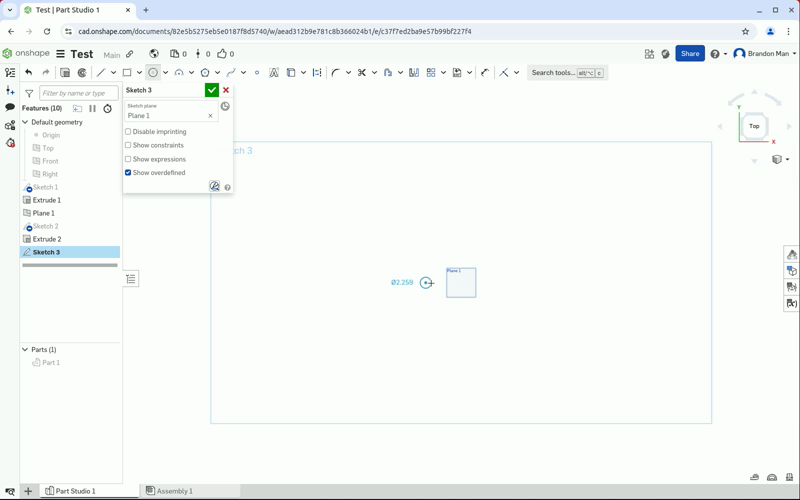
key(esc)
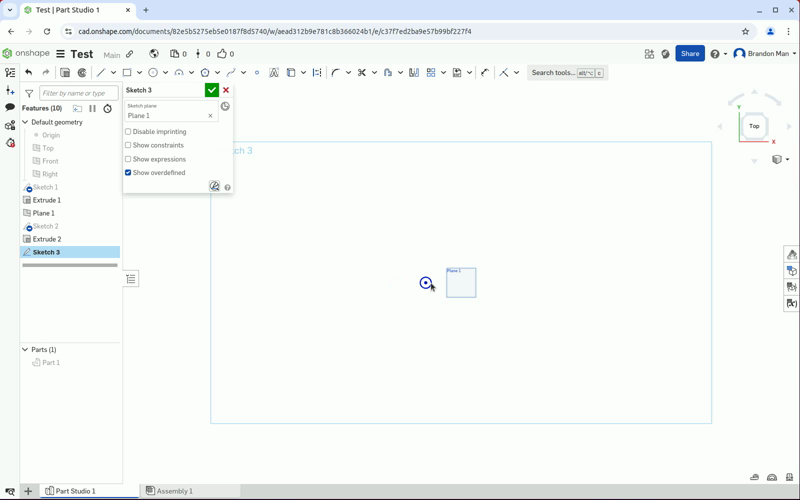
mouse_move(423, 284)
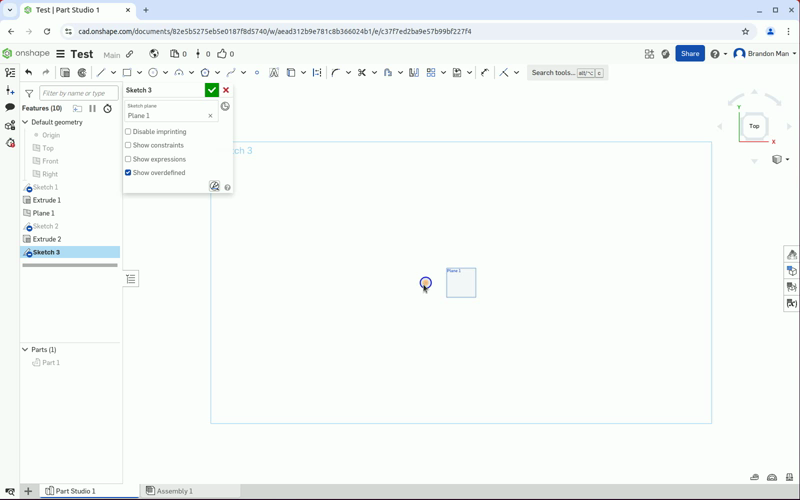
scroll(6)
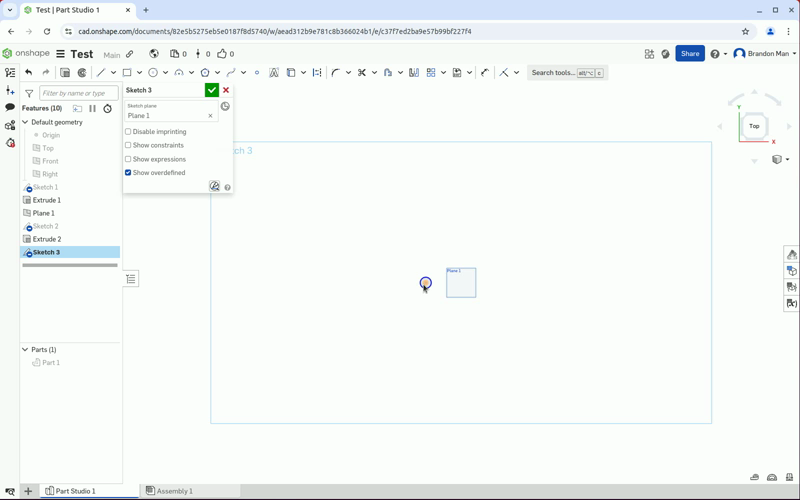
scroll(6)
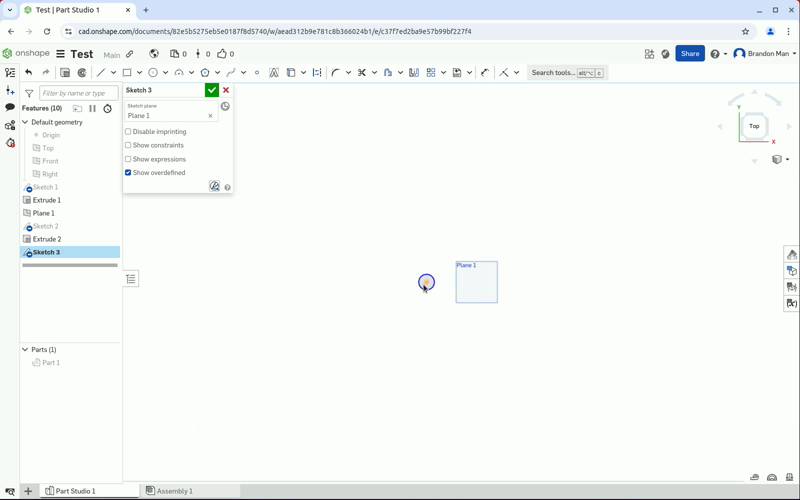
scroll(6)
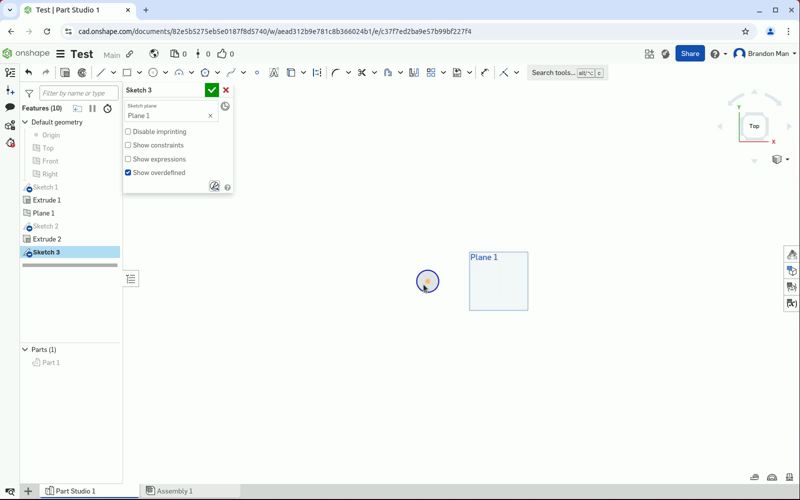
scroll(6)
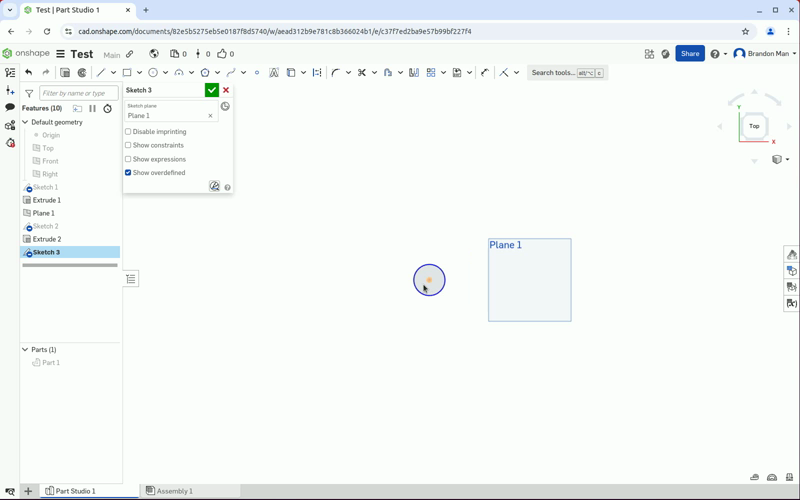
scroll(6)
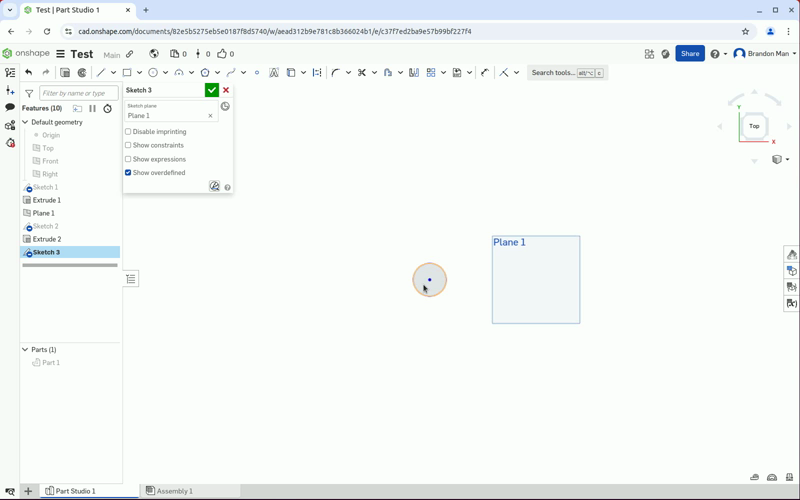
scroll(6)
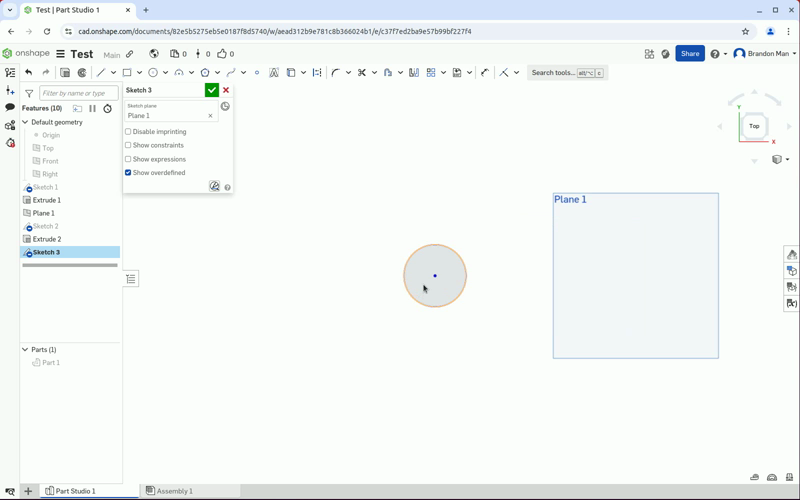
scroll(6)
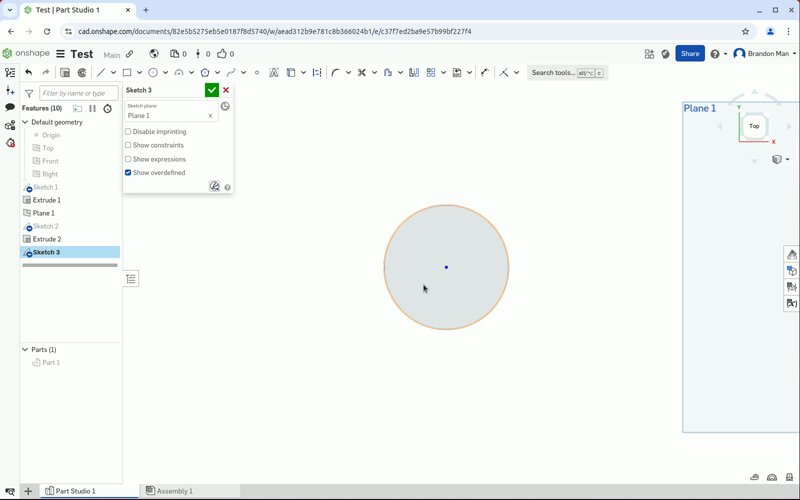
click(423, 284)
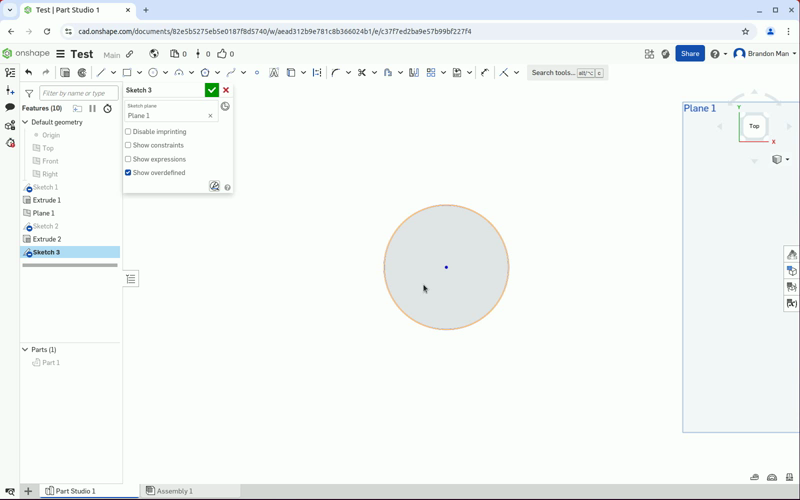
scroll(-6)
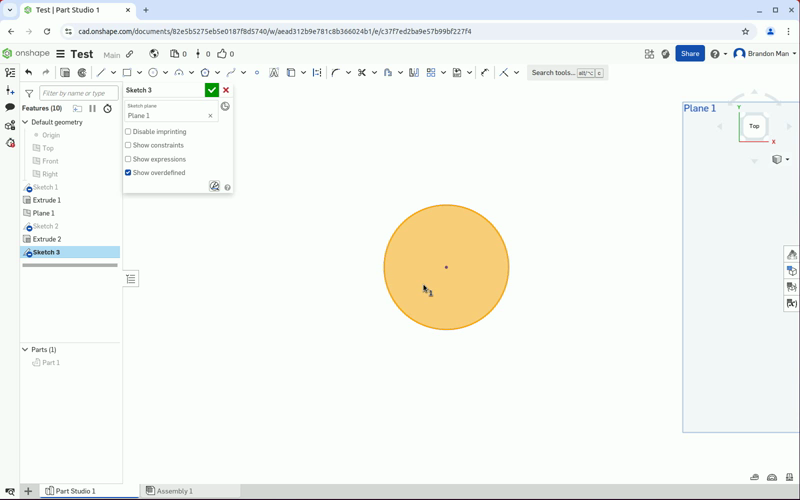
scroll(-6)
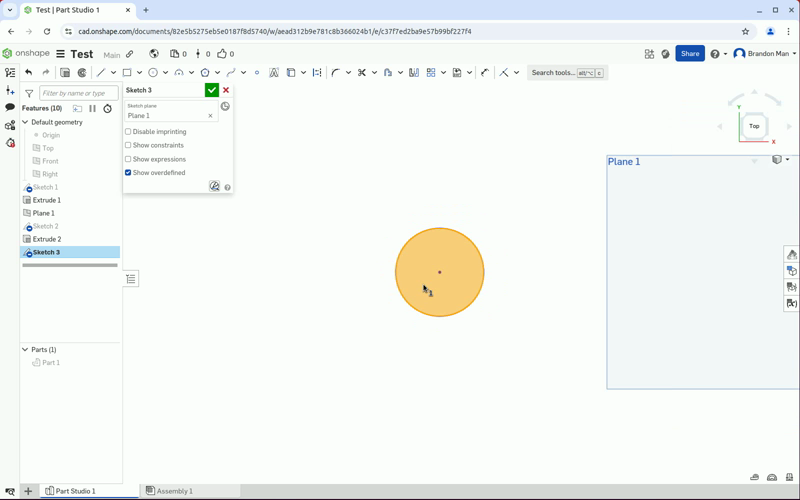
scroll(-6)
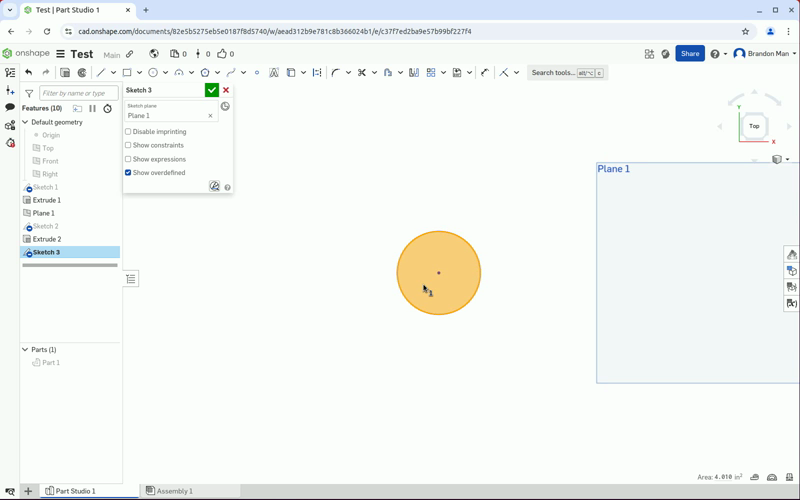
scroll(-6)
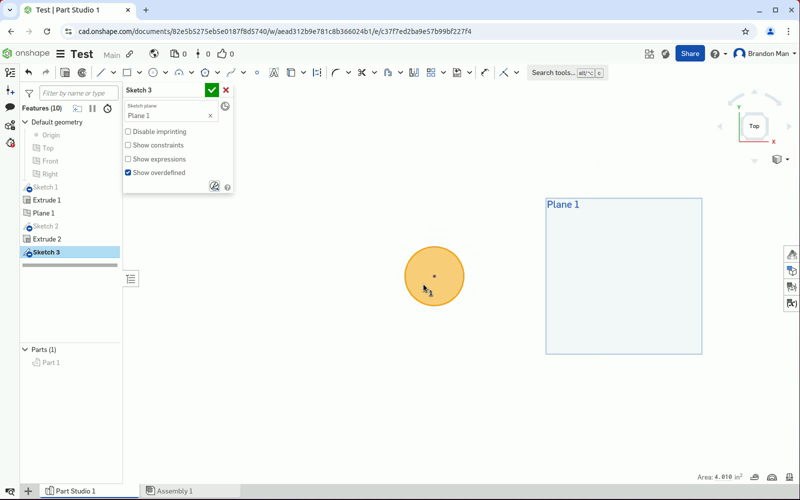
scroll(-6)
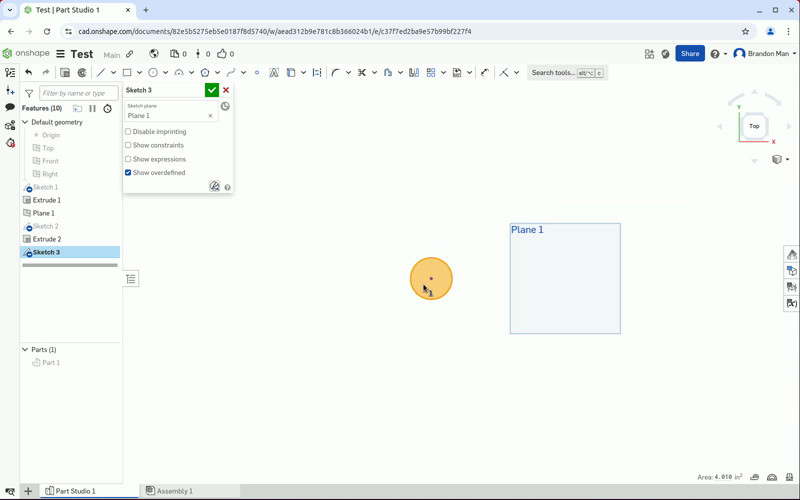
scroll(-6)
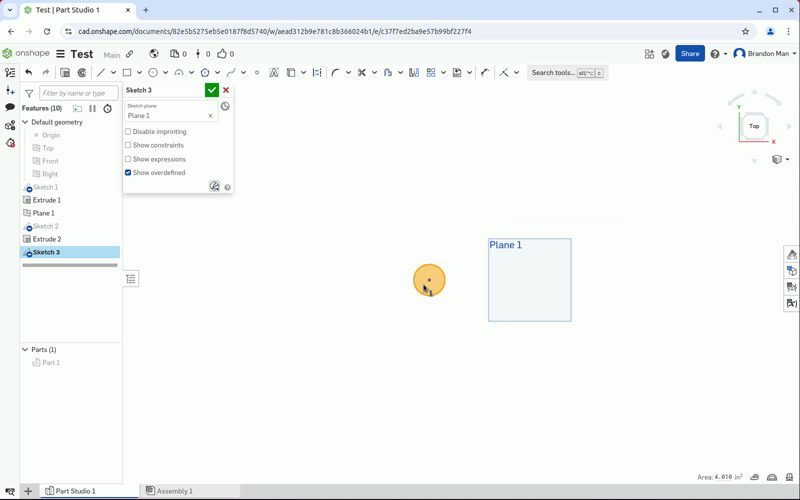
scroll(-6)
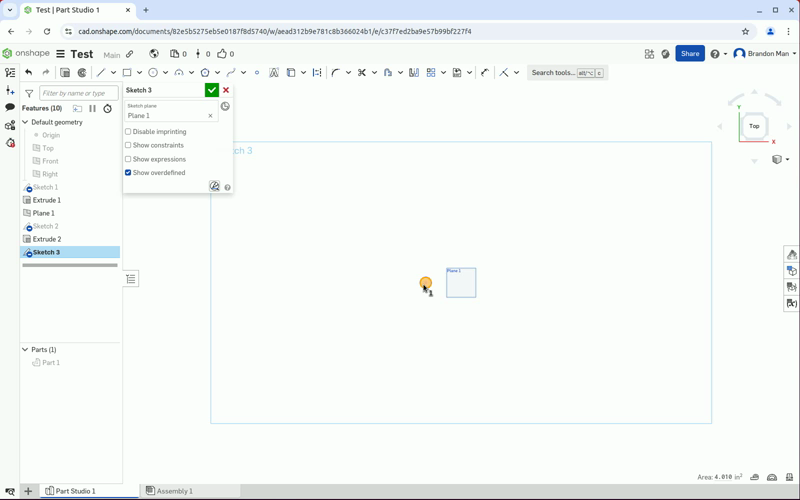
mouse_move(73, 352)
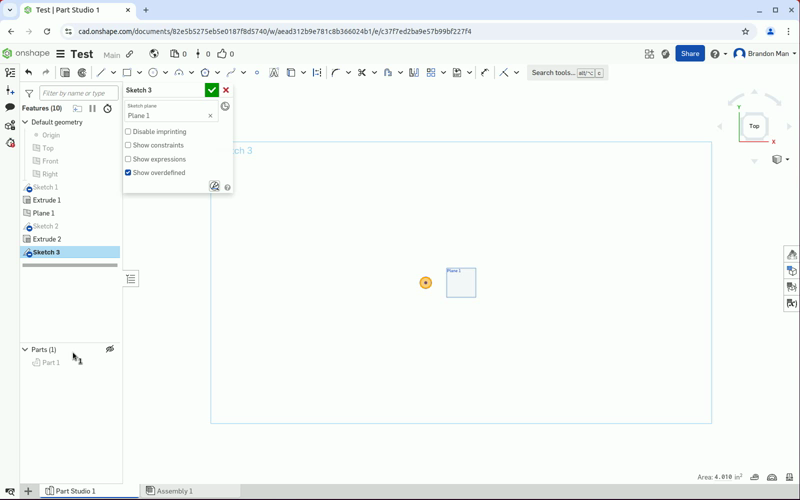
key(shift+y)
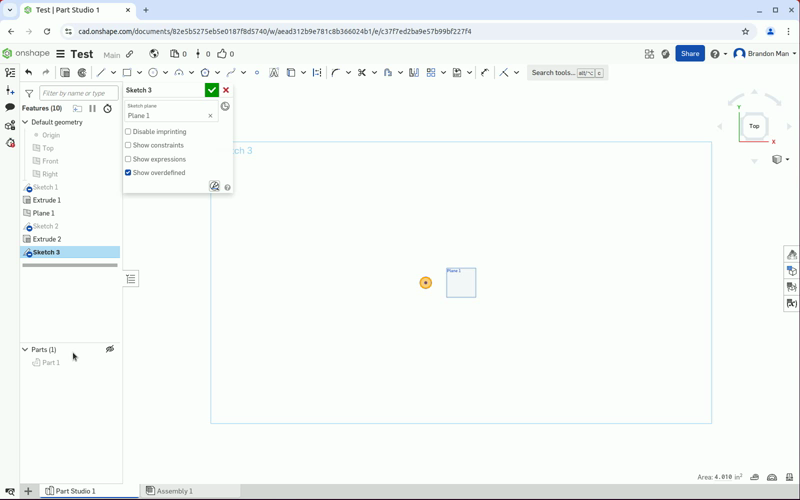
key(shift+e)
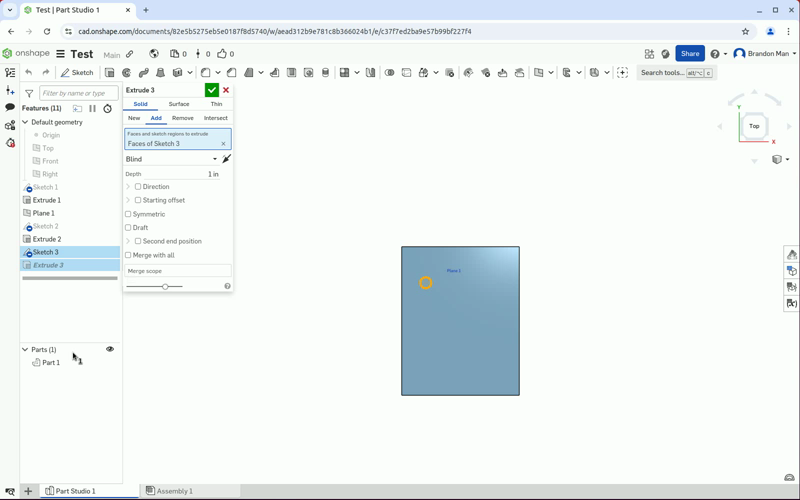
mouse_move(143, 106)
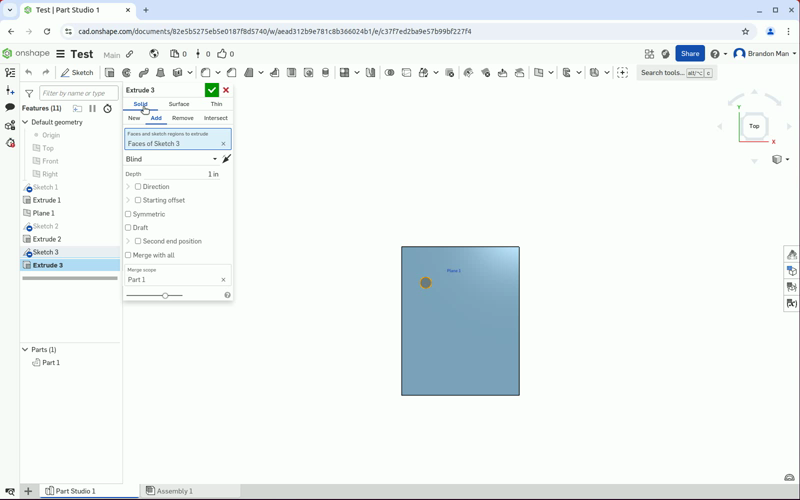
click(143, 106)
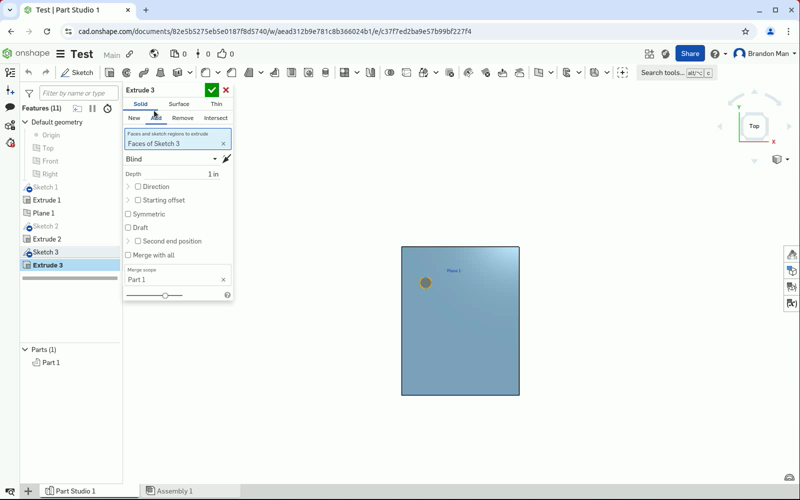
mouse_move(186, 120)
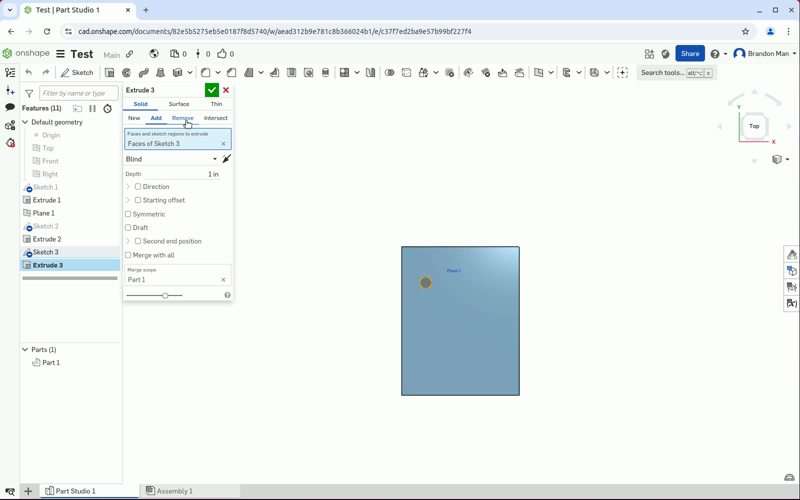
click(186, 120)
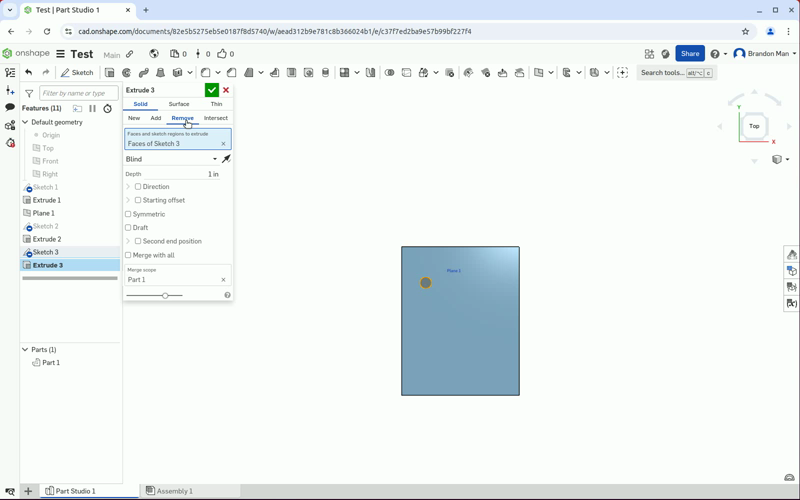
key(tab, 4)
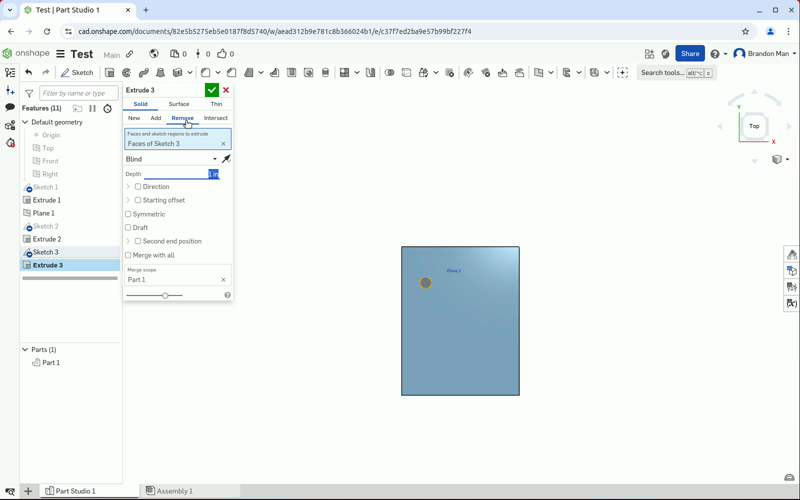
text(7.462)
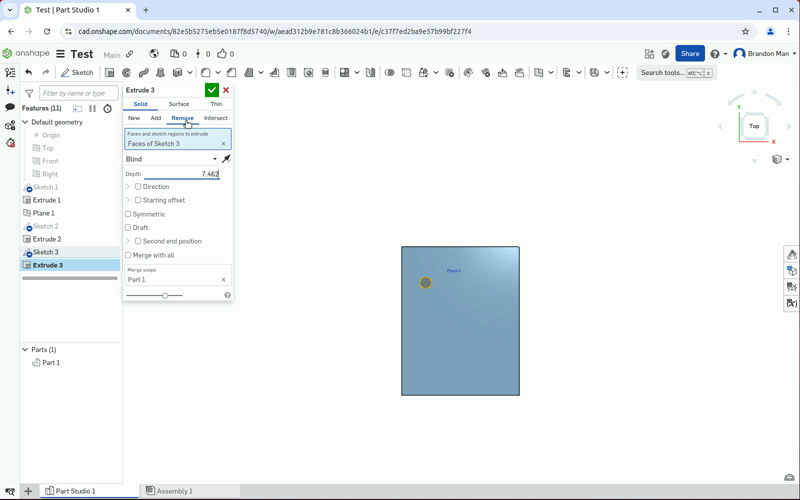
key(tab, 6)
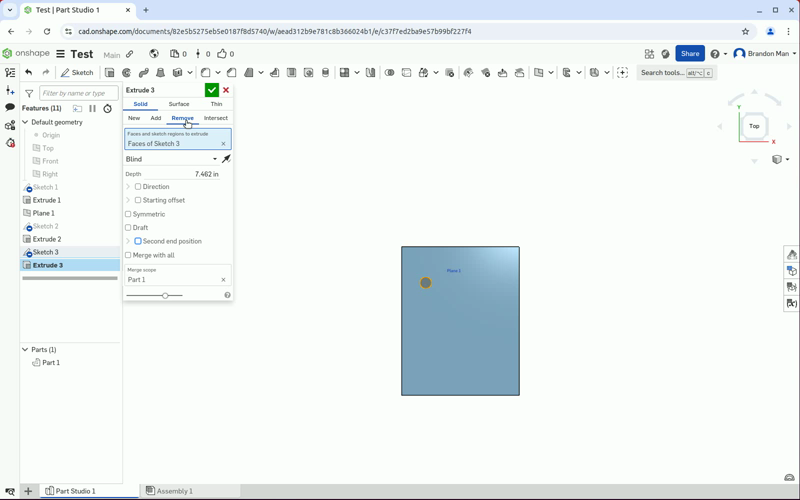
key(space)
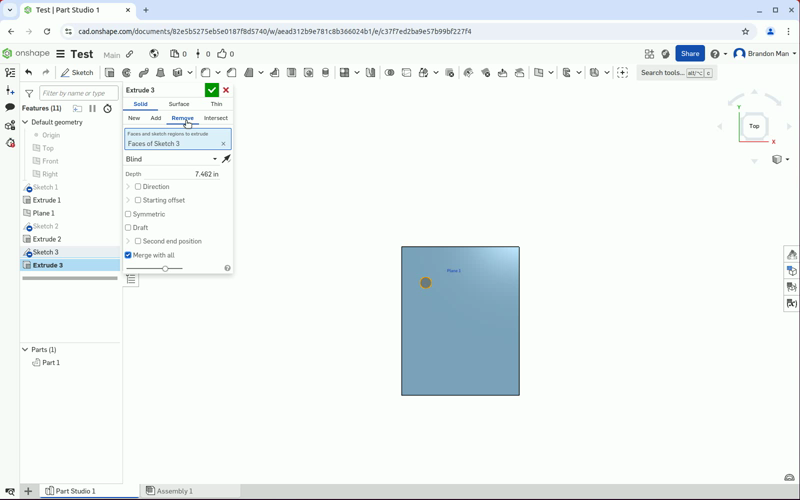
key(enter)
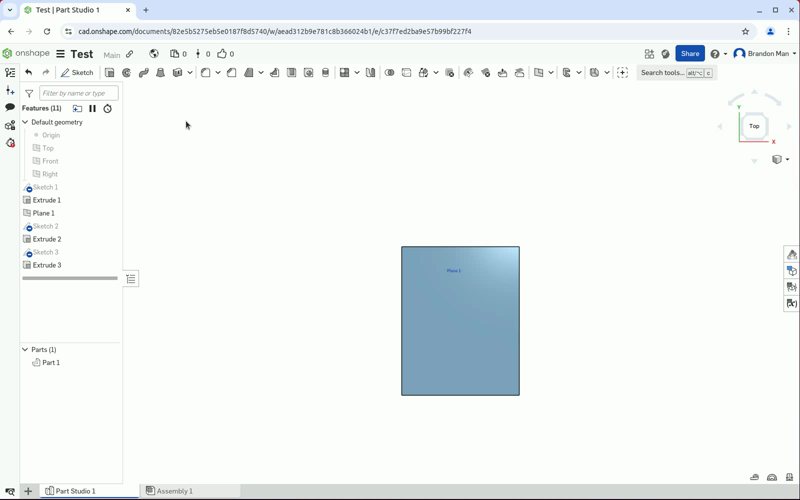
key(shift+h)
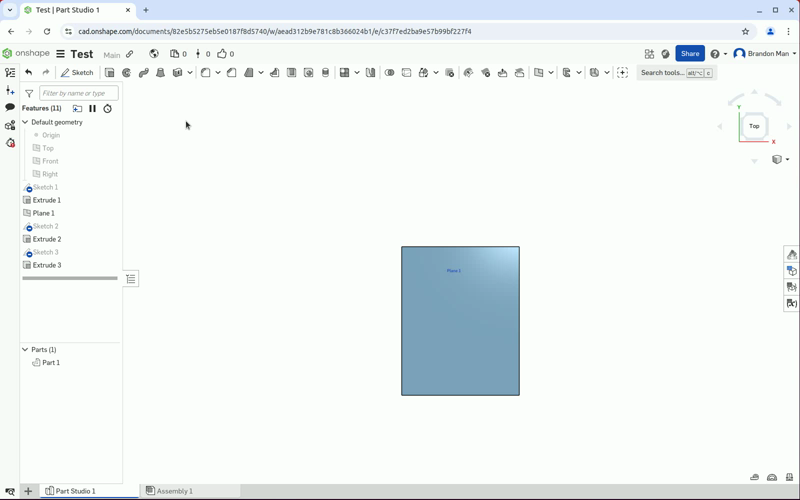
key(shift+h)
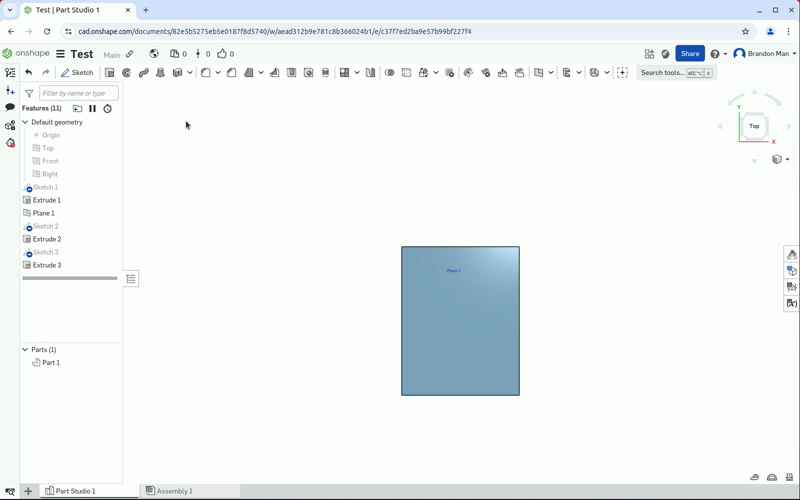
mouse_move(73, 189)
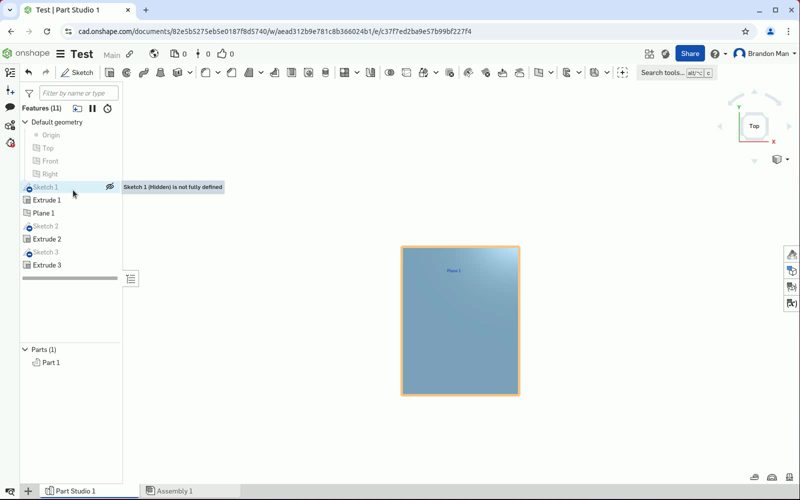
click(73, 189)
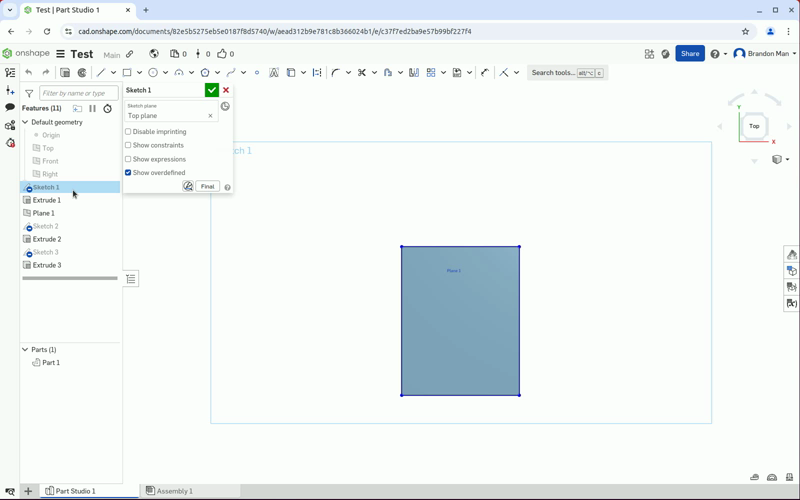
mouse_move(229, 92)
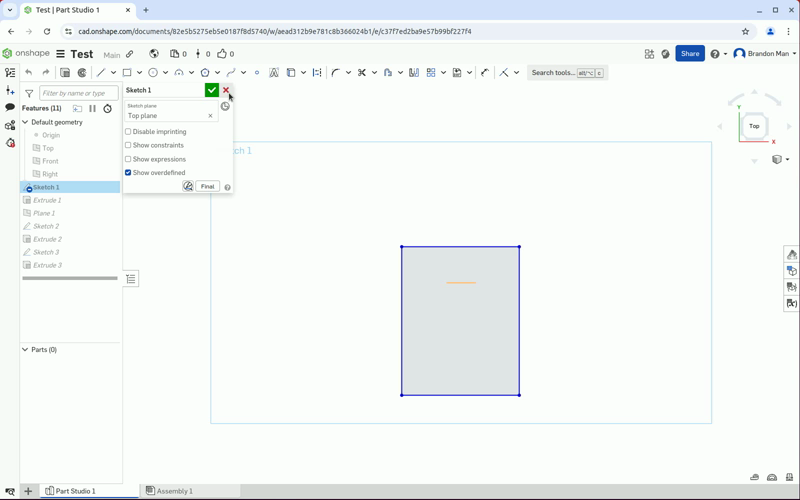
click(229, 92)
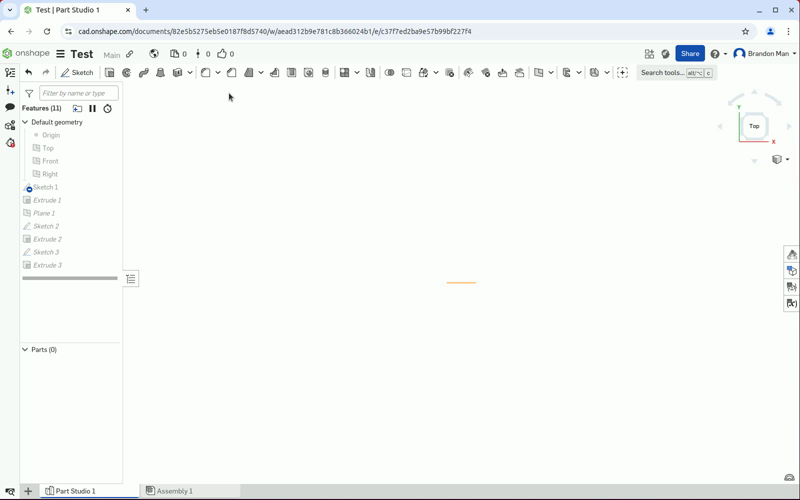
key(shift+s)
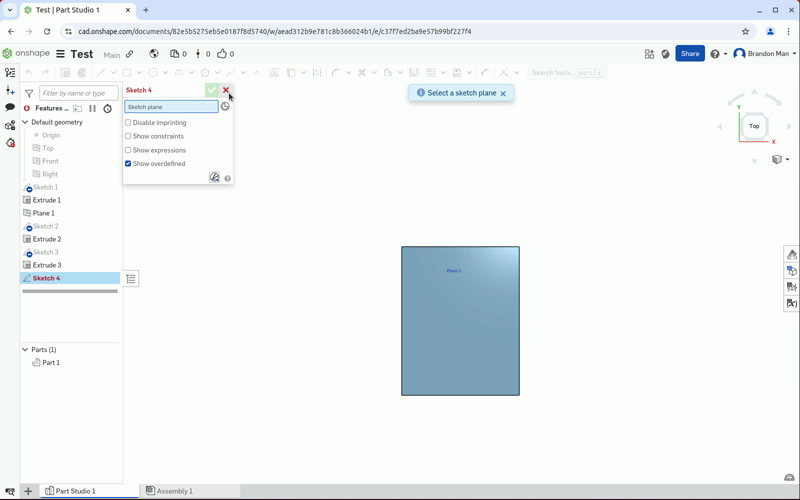
mouse_move(73, 215)
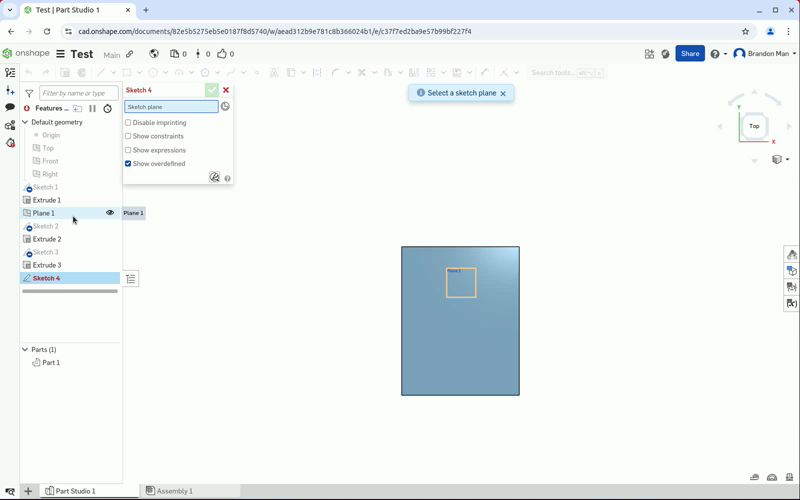
click(73, 215)
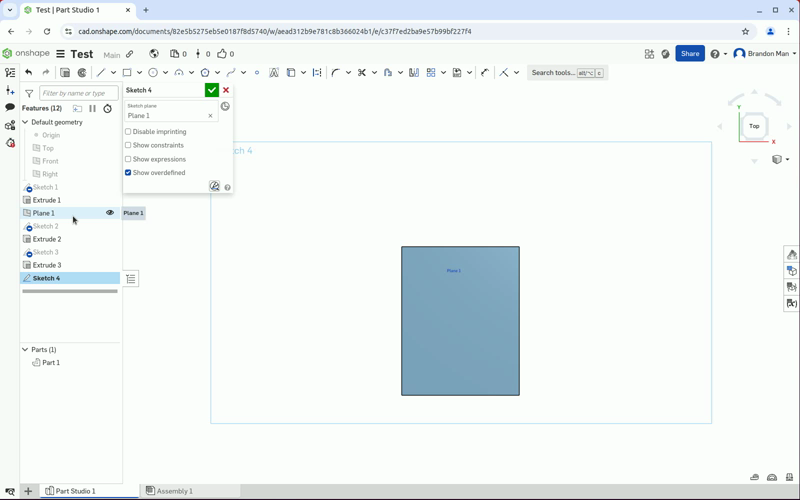
mouse_move(73, 352)
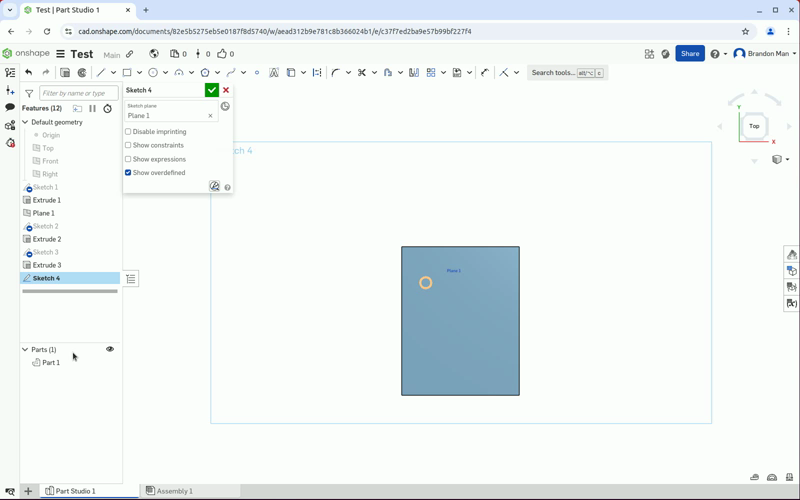
key(y)
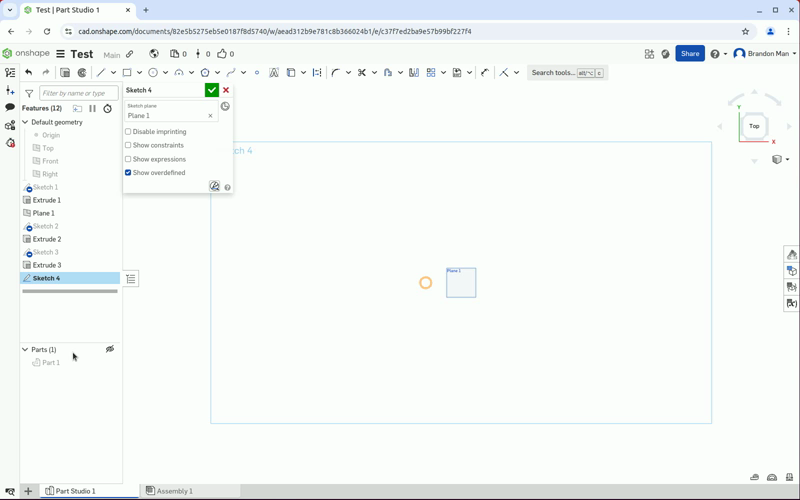
key(c)
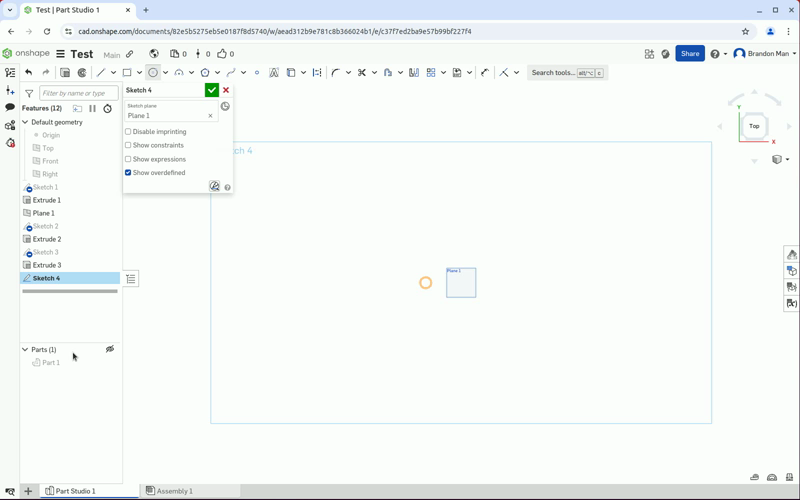
key_down(shift)
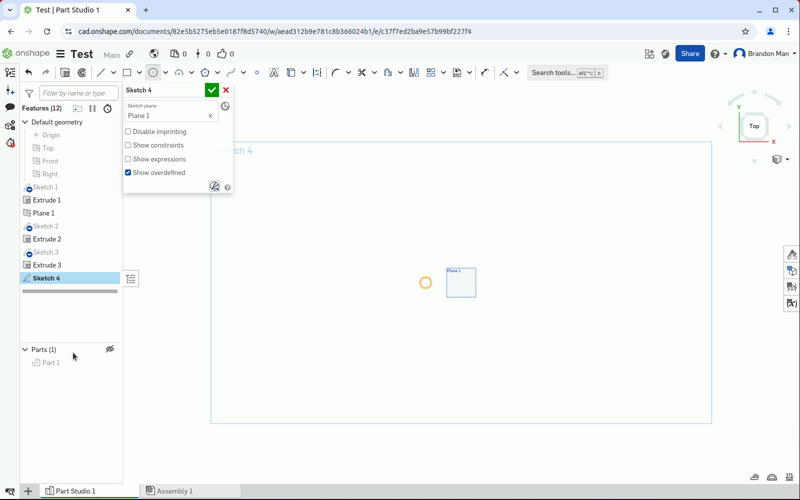
mouse_move(497, 282)
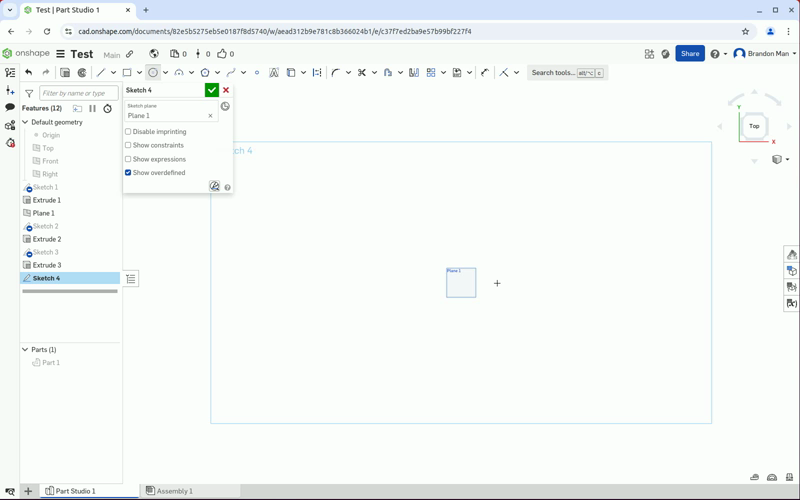
click(497, 282)
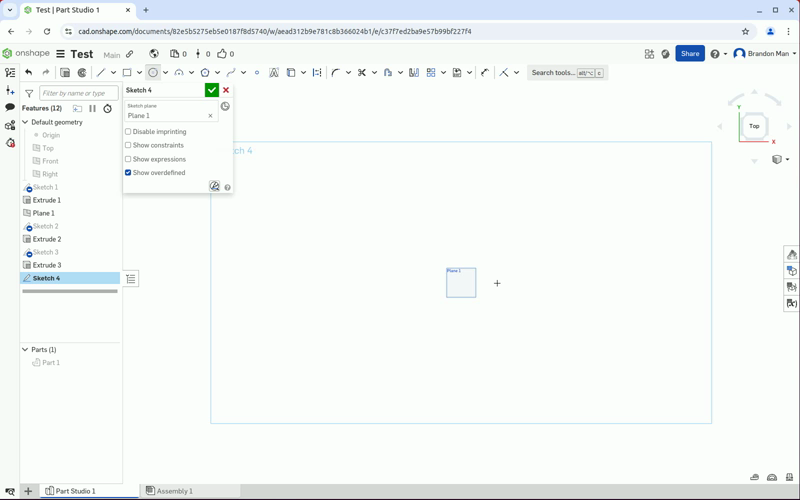
key_up(shift)
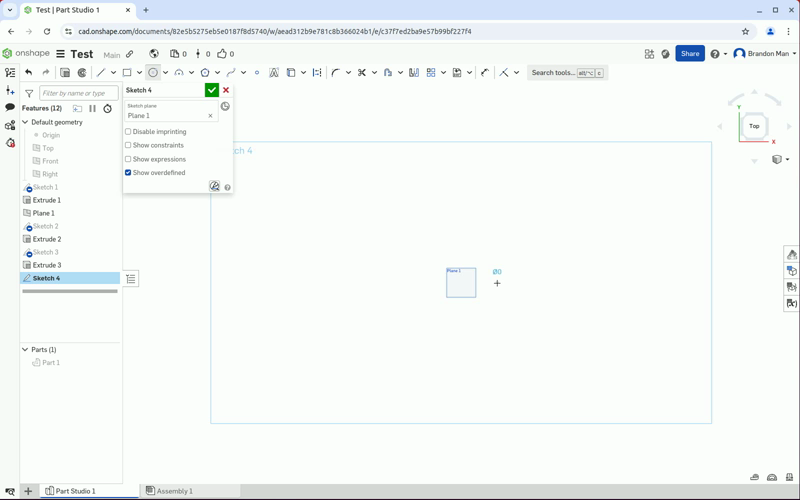
mouse_move(502, 282)
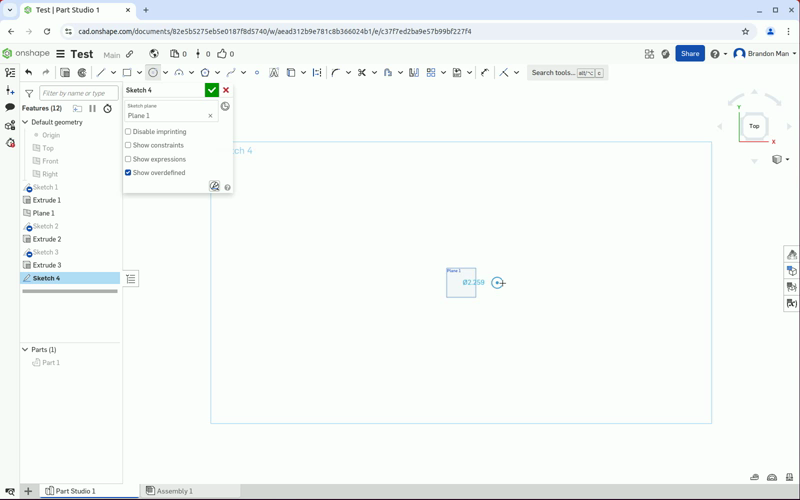
click(502, 282)
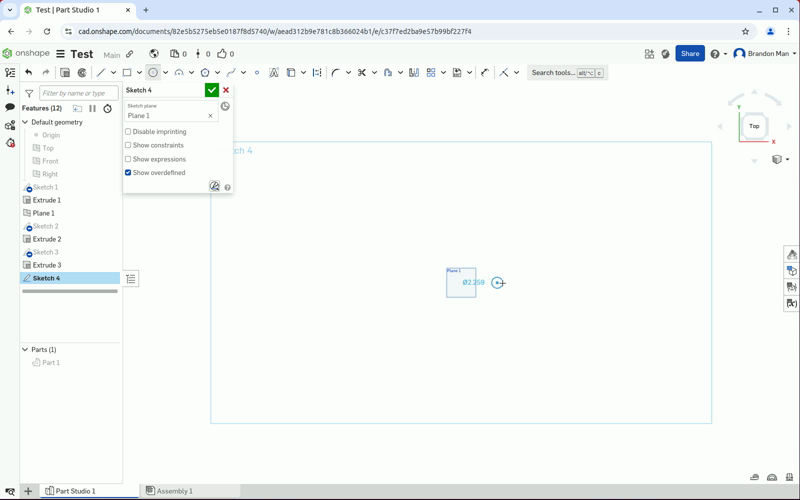
key(esc)
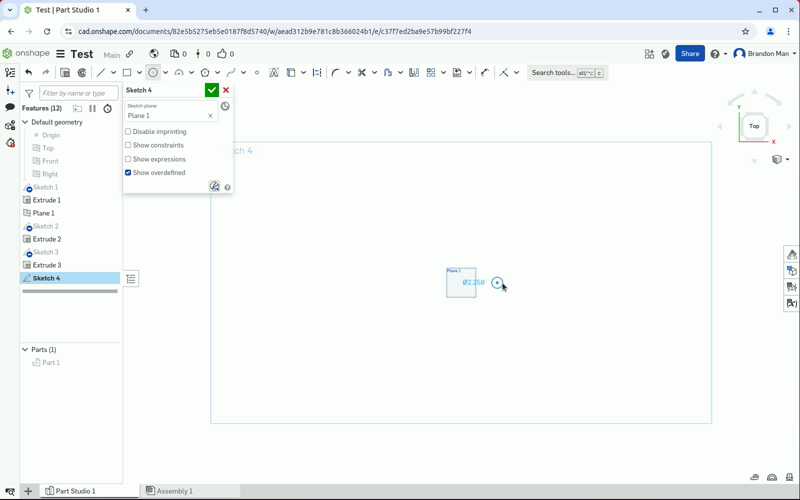
mouse_move(493, 280)
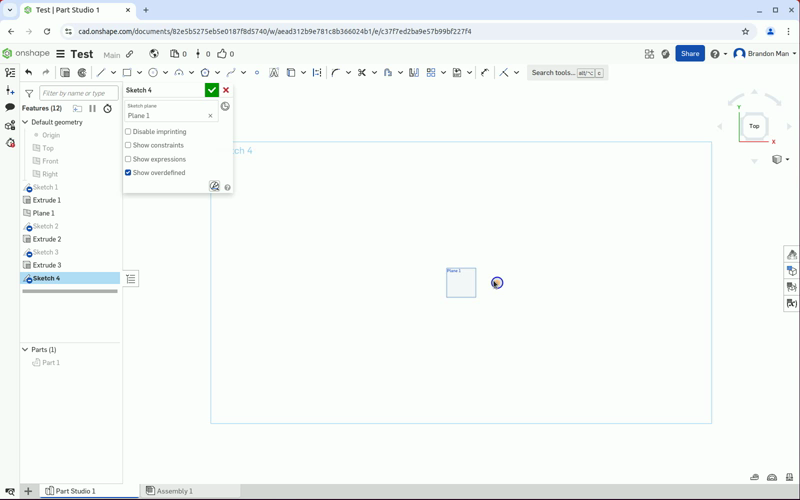
scroll(6)
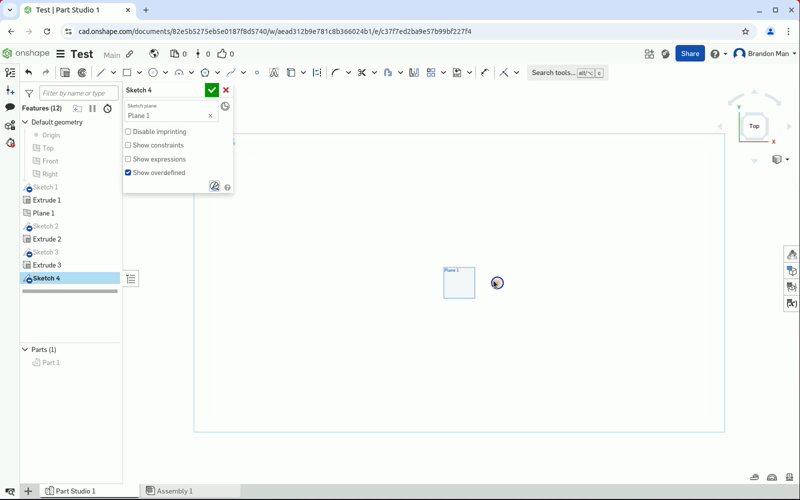
scroll(6)
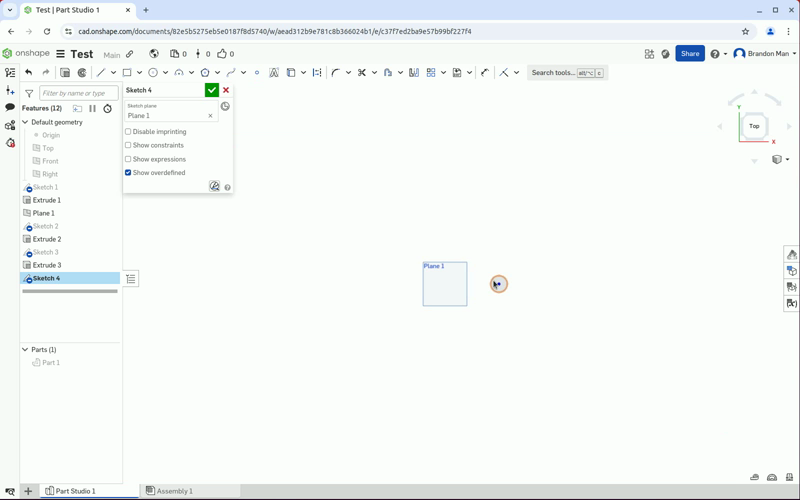
scroll(6)
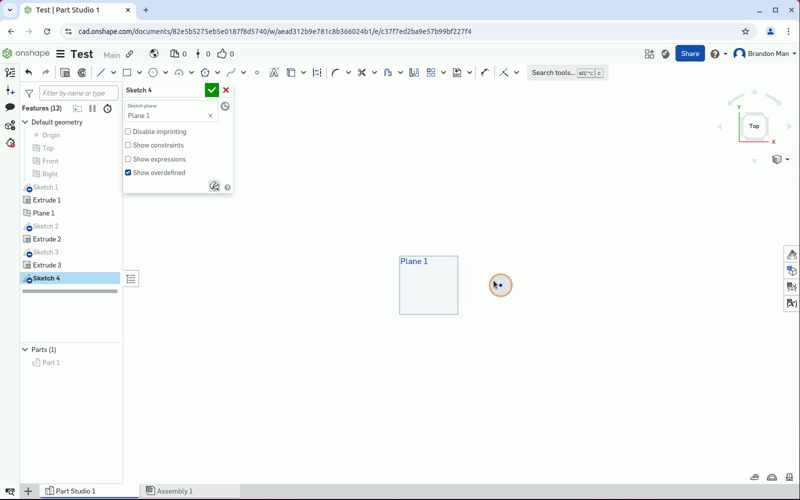
scroll(6)
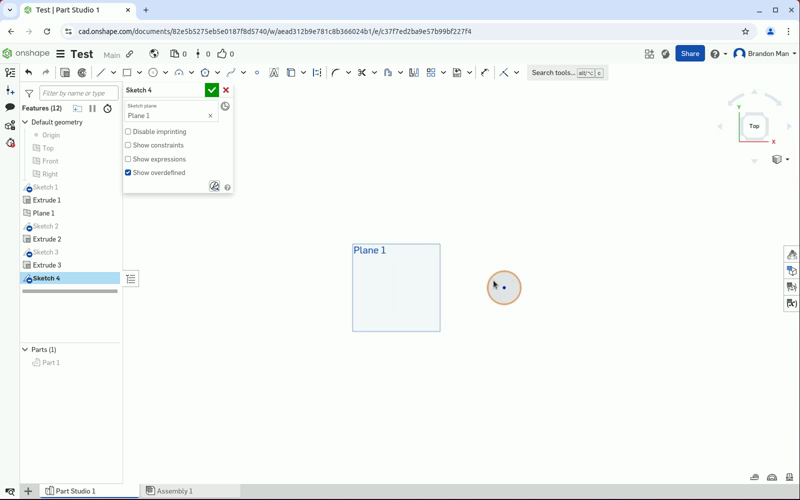
scroll(6)
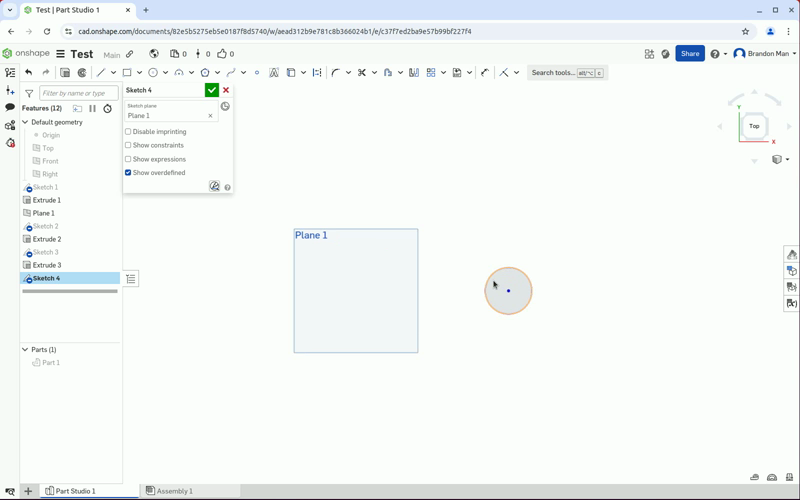
scroll(6)
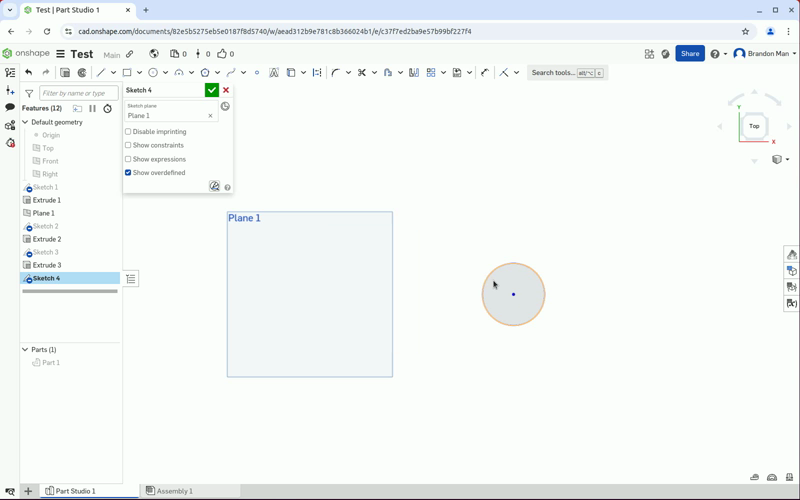
scroll(6)
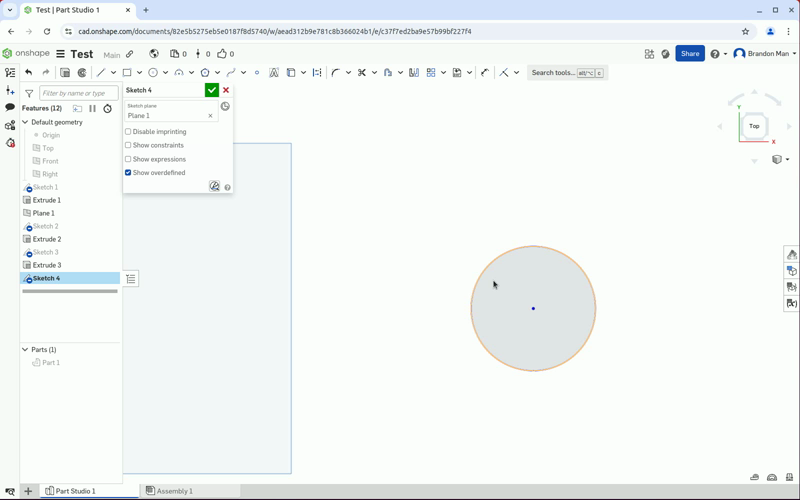
click(493, 280)
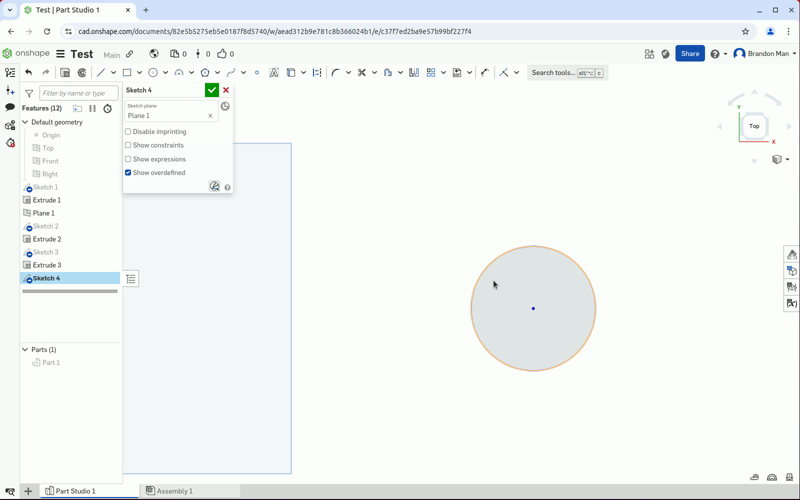
scroll(-6)
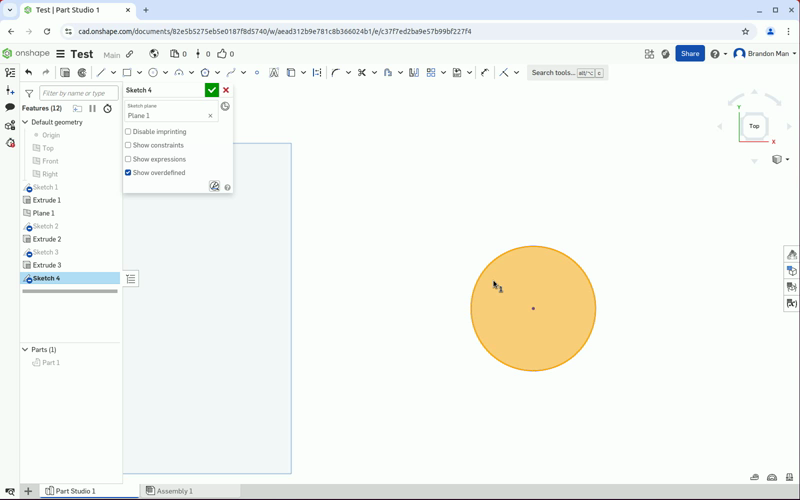
scroll(-6)
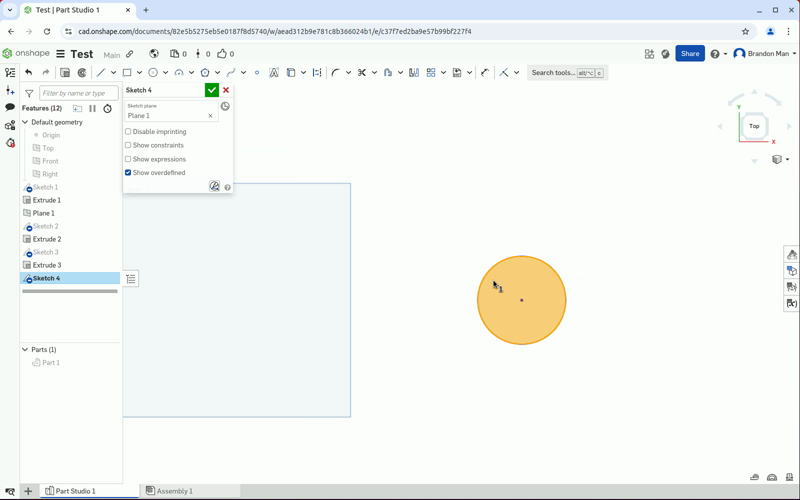
scroll(-6)
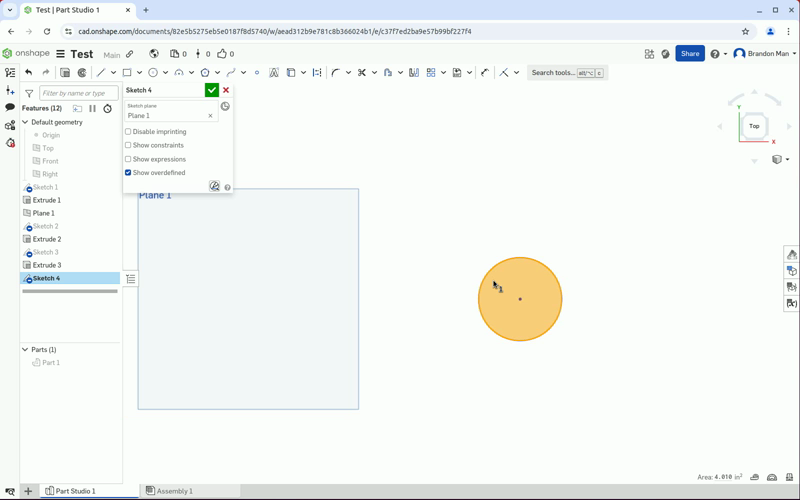
scroll(-6)
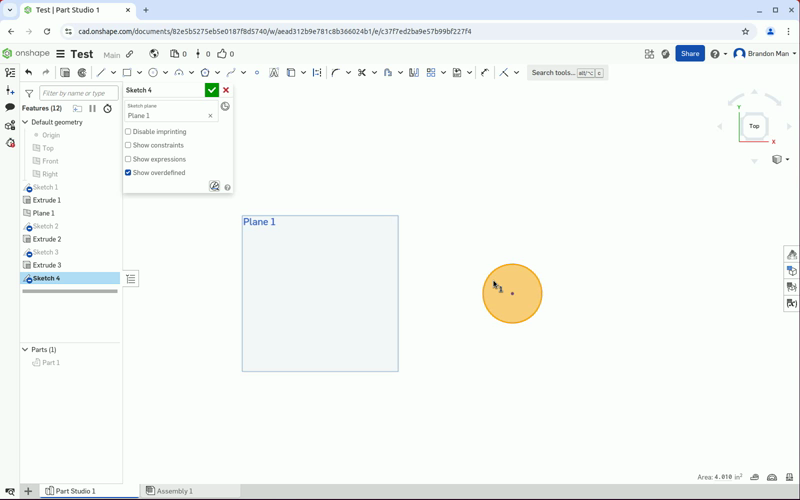
scroll(-6)
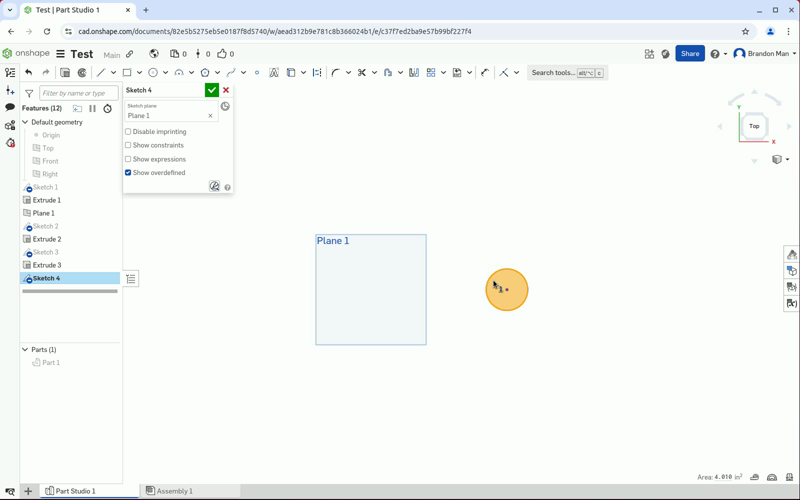
scroll(-6)
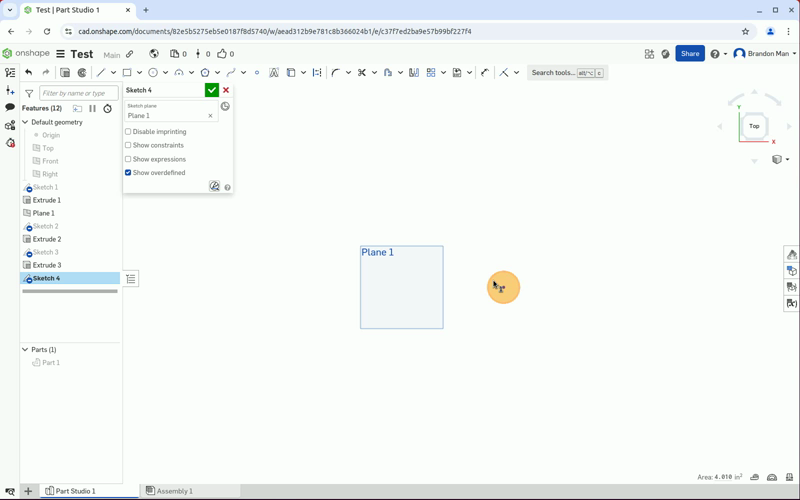
scroll(-6)
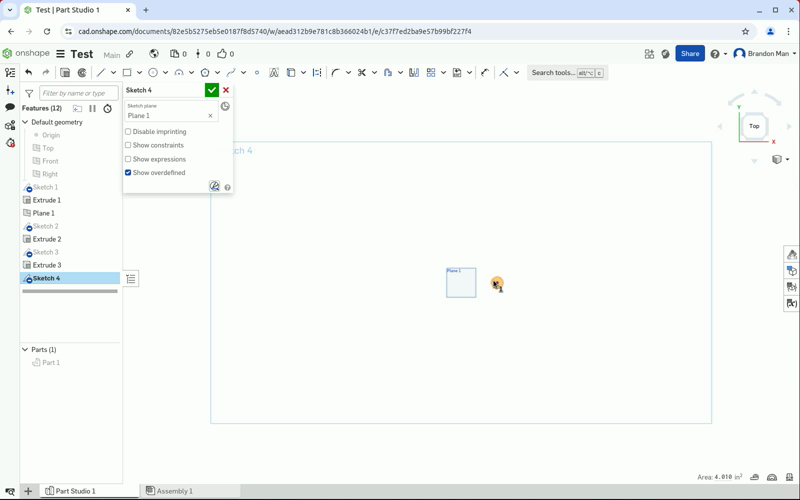
mouse_move(73, 352)
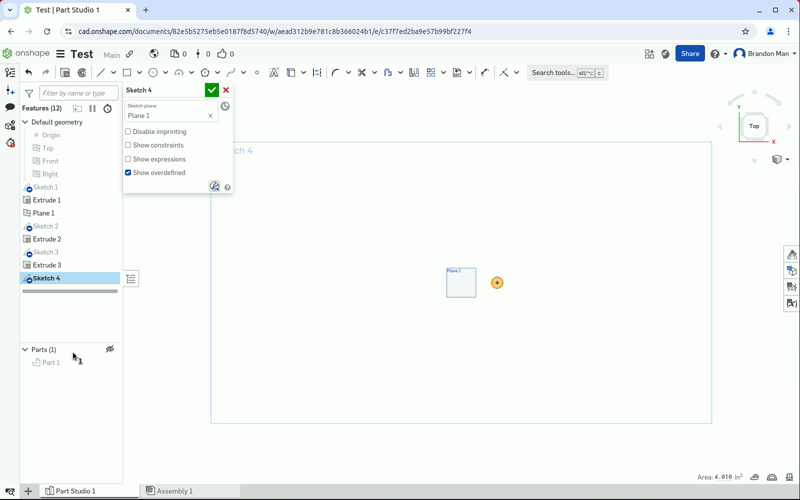
key(shift+y)
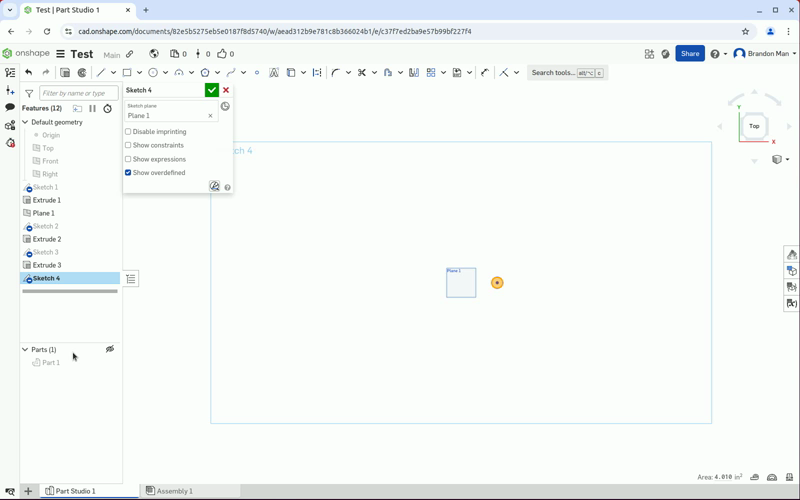
key(shift+e)
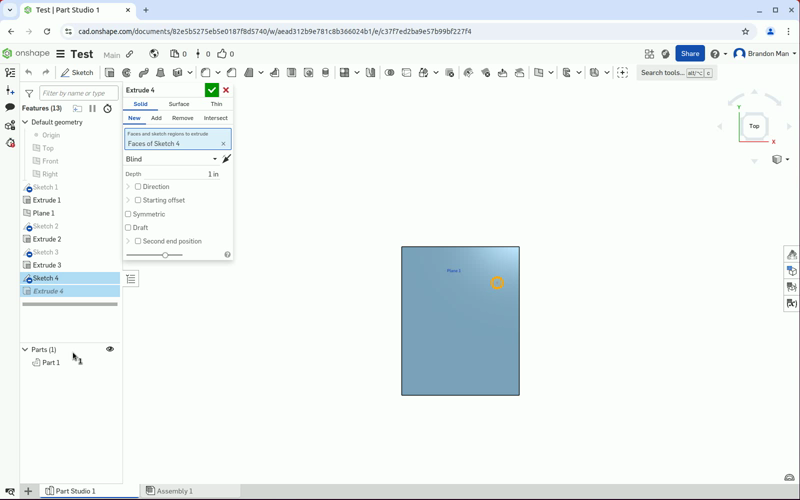
mouse_move(143, 106)
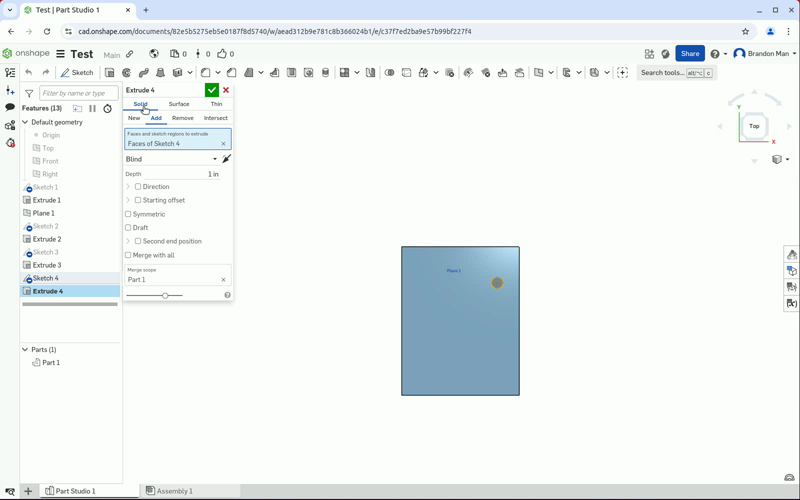
click(143, 106)
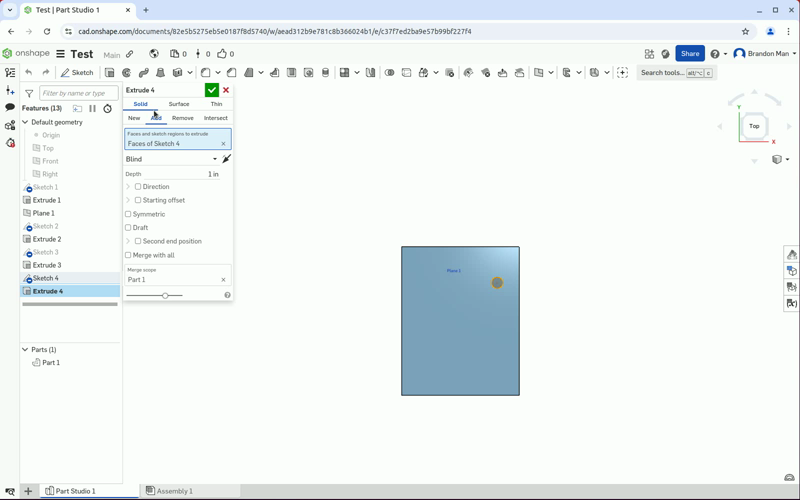
mouse_move(186, 120)
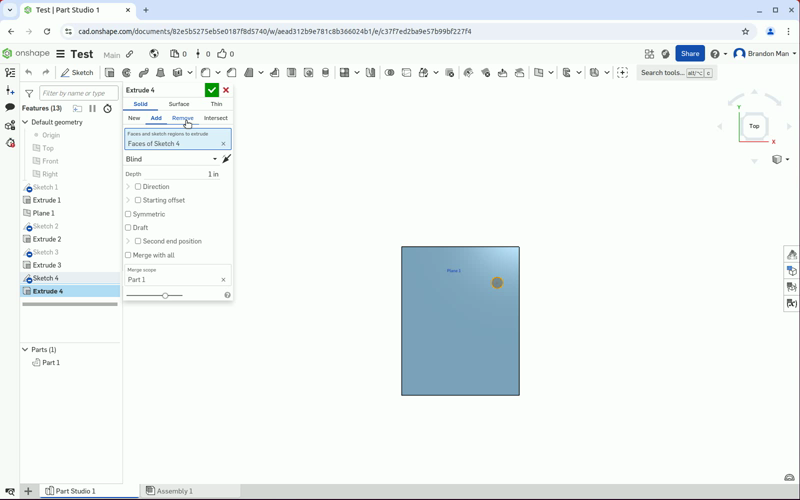
click(186, 120)
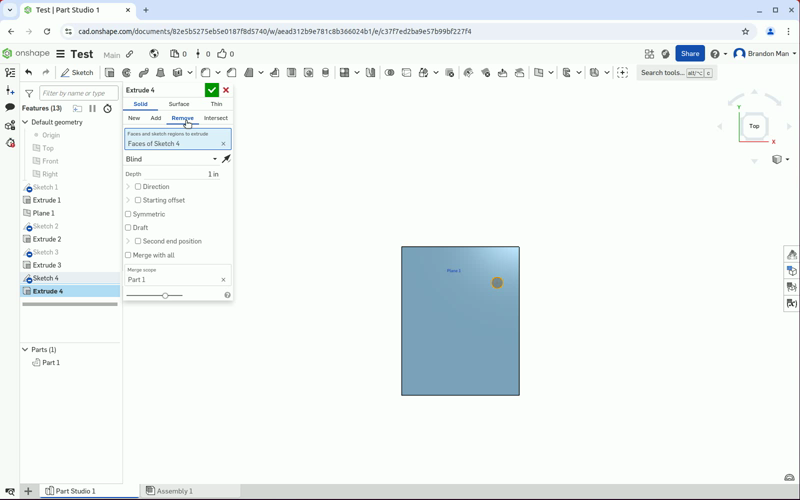
key(tab, 4)
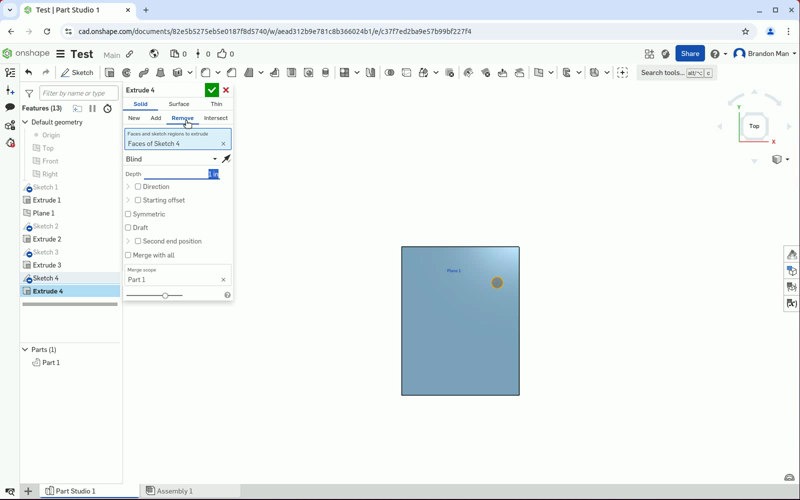
text(7.462)
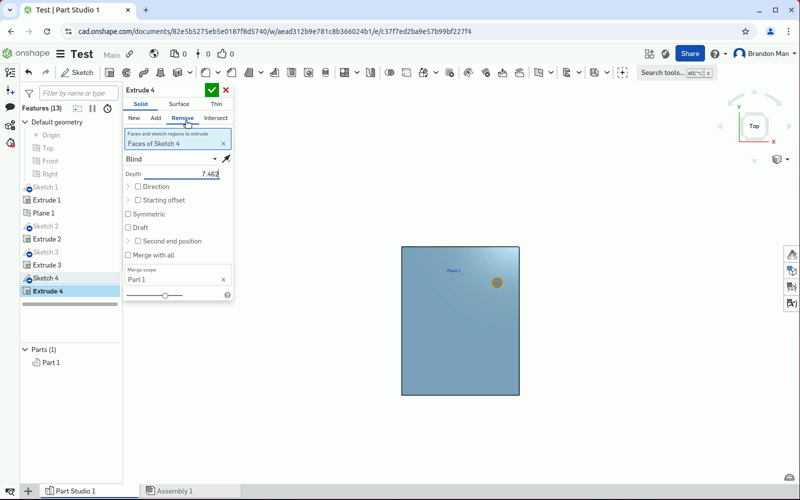
key(tab, 6)
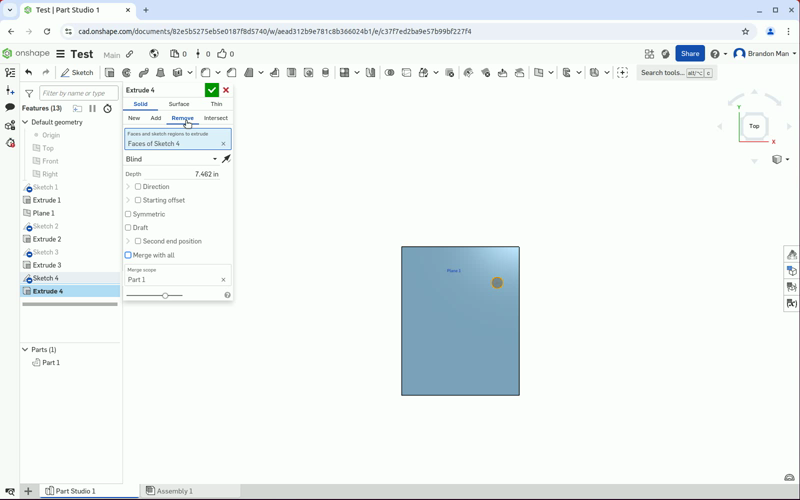
key(space)
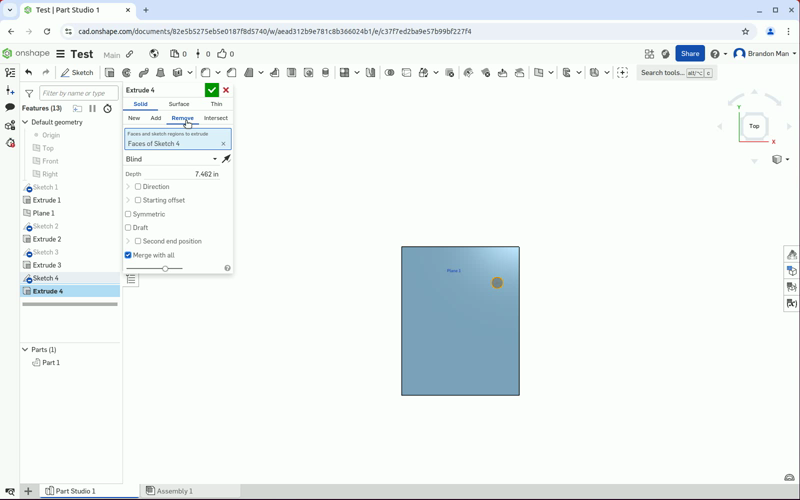
key(enter)
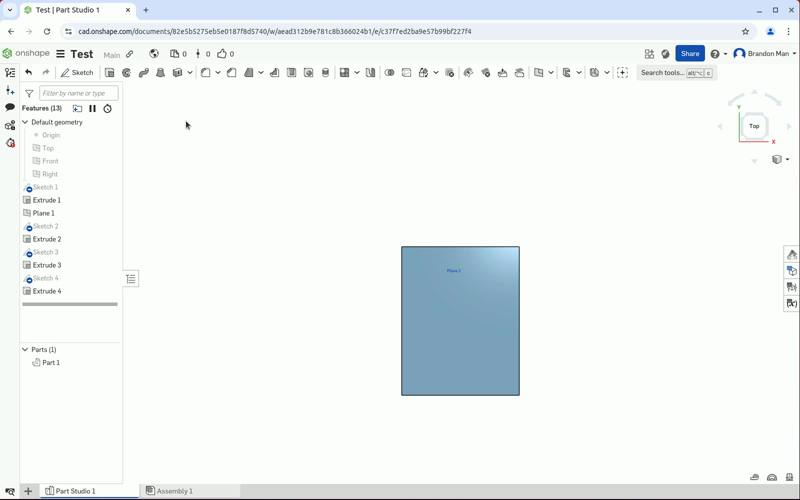
key(shift+h)
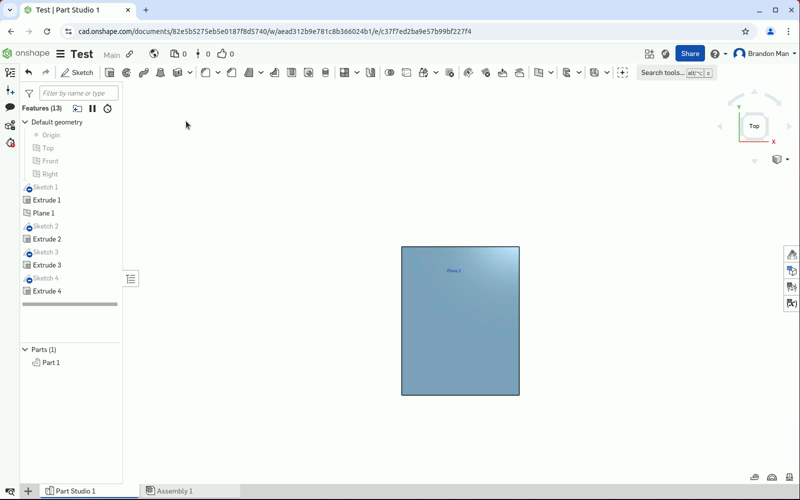
key(shift+h)
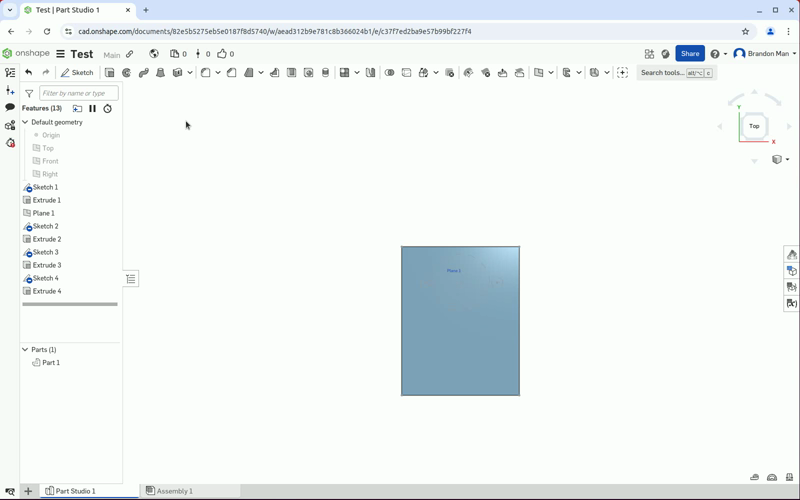
key(shift+7)
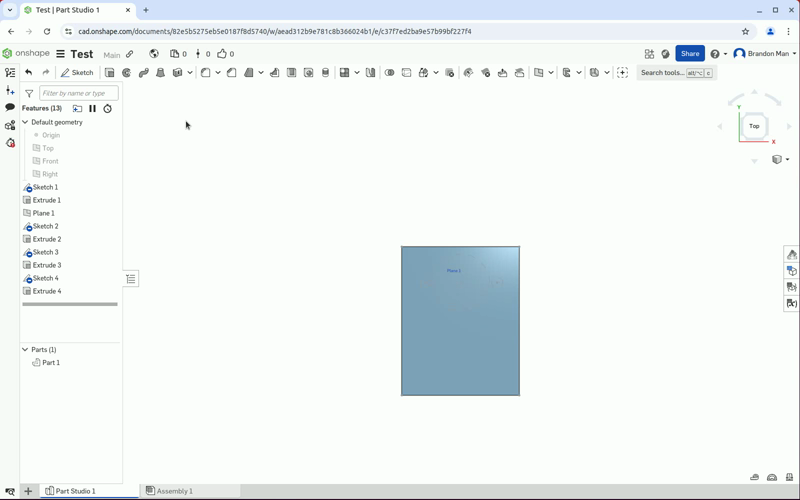
key(up, 3)
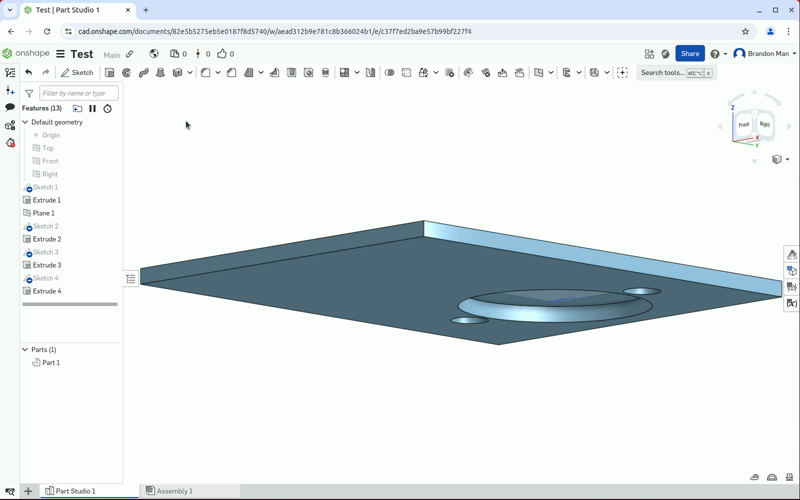
key(left, 3)
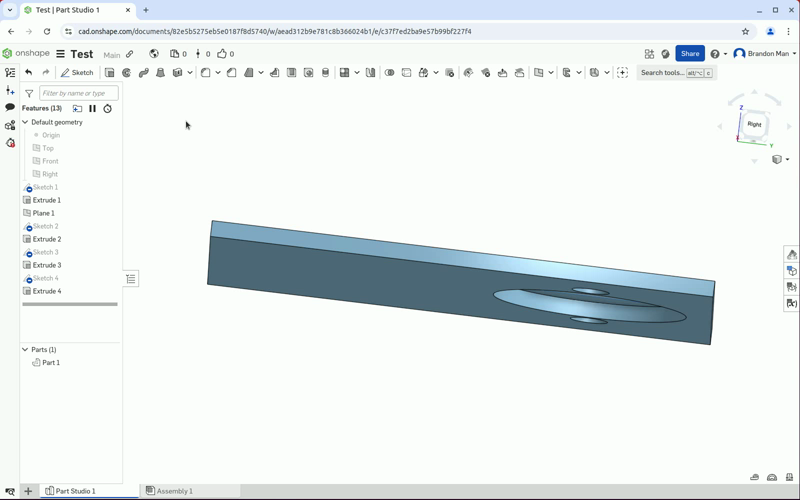
key(right, 3)
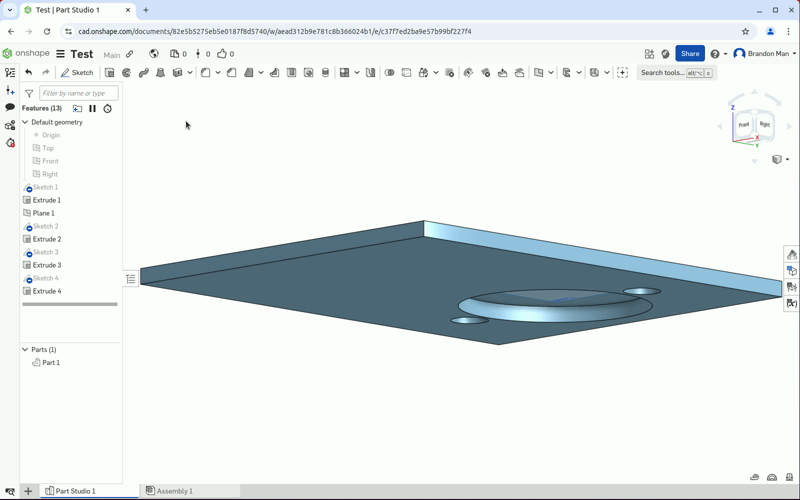
key(down, 3)
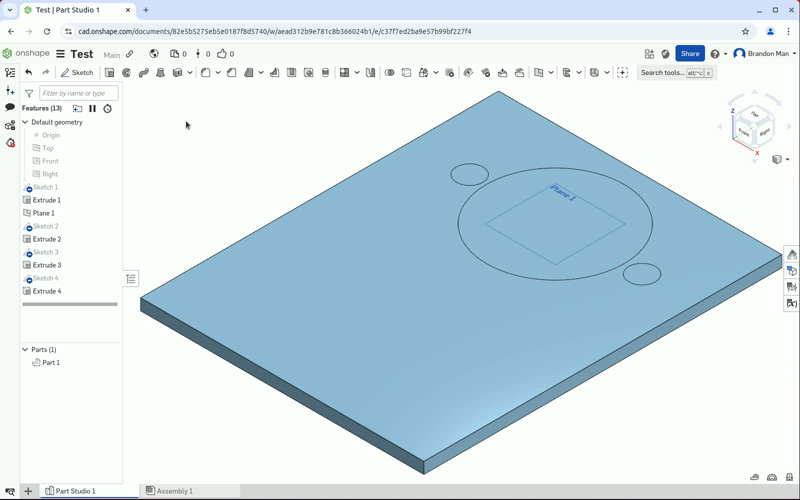
mouse_move(73, 189)
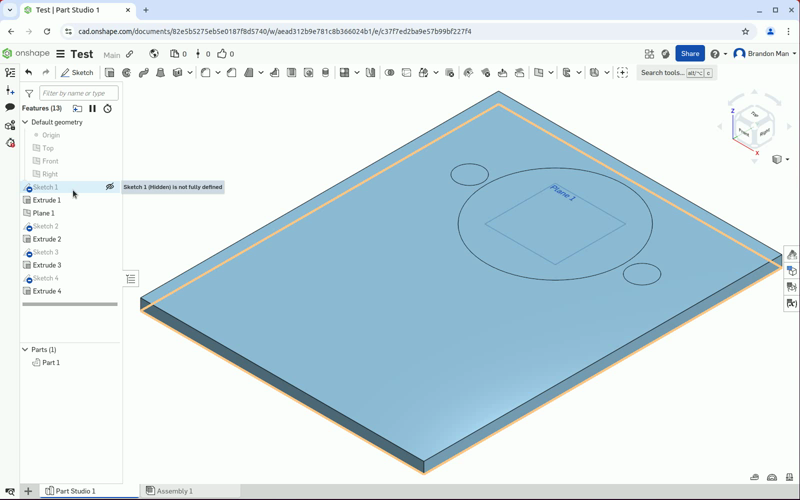
click(73, 189)